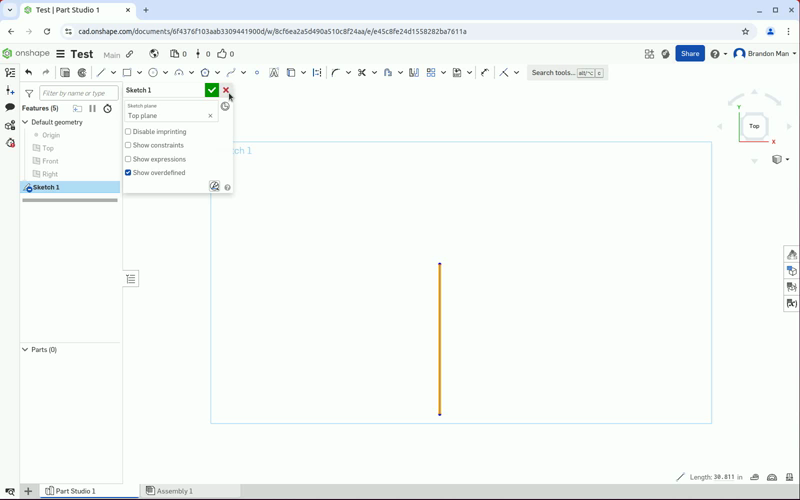
key(shift+h)
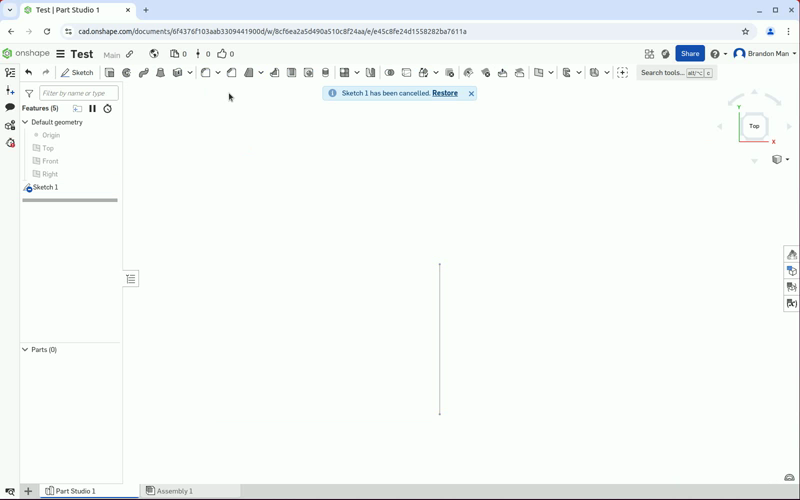
key(shift+s)
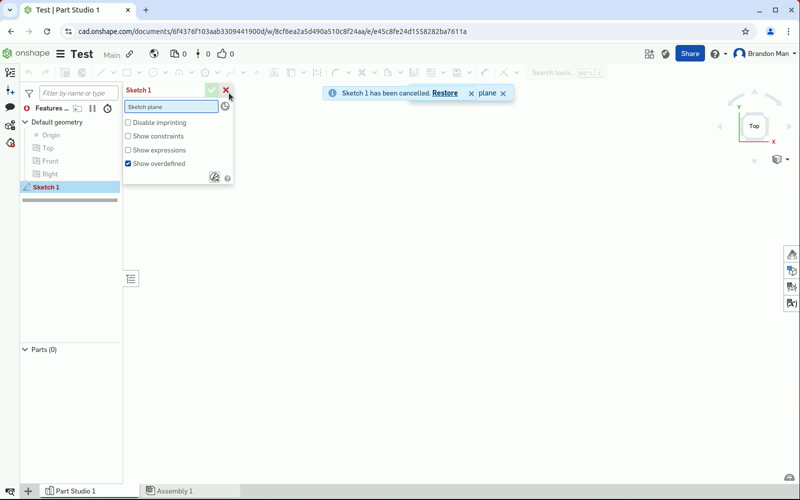
mouse_move(73, 150)
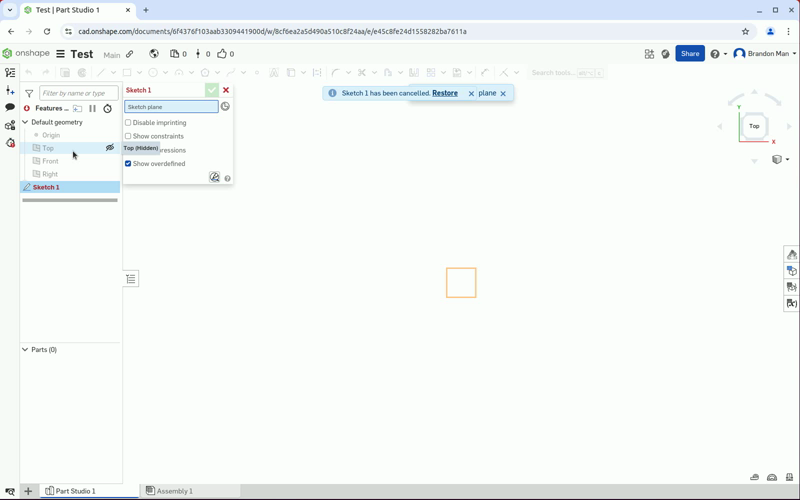
click(73, 150)
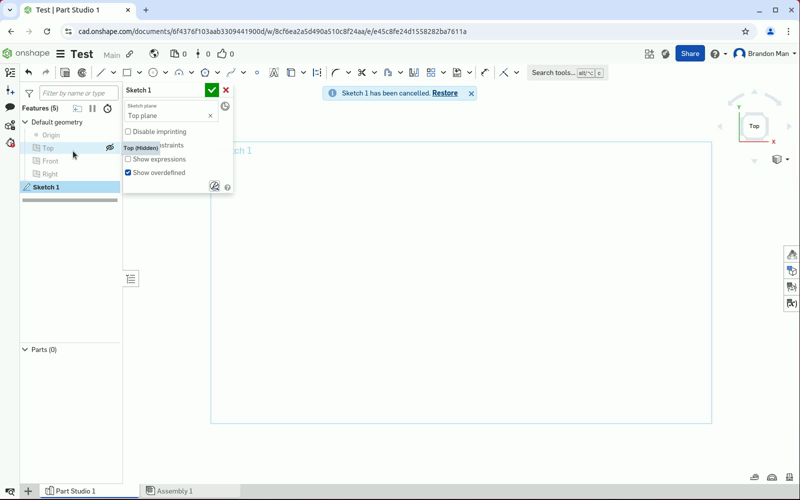
mouse_move(73, 352)
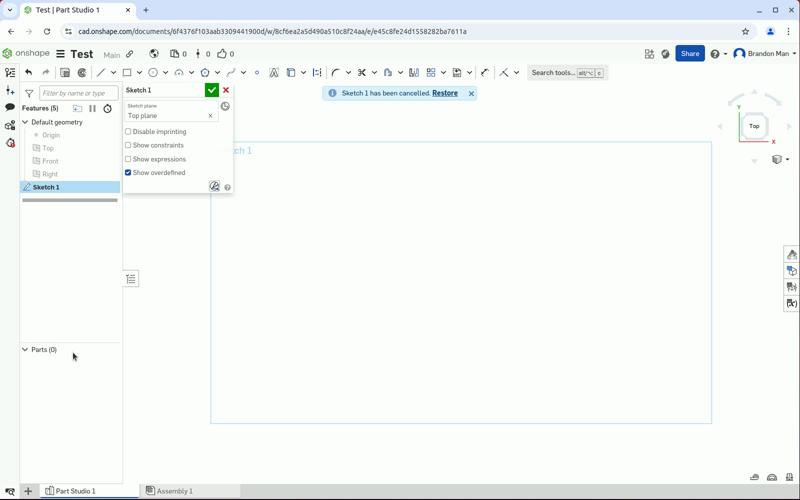
key(y)
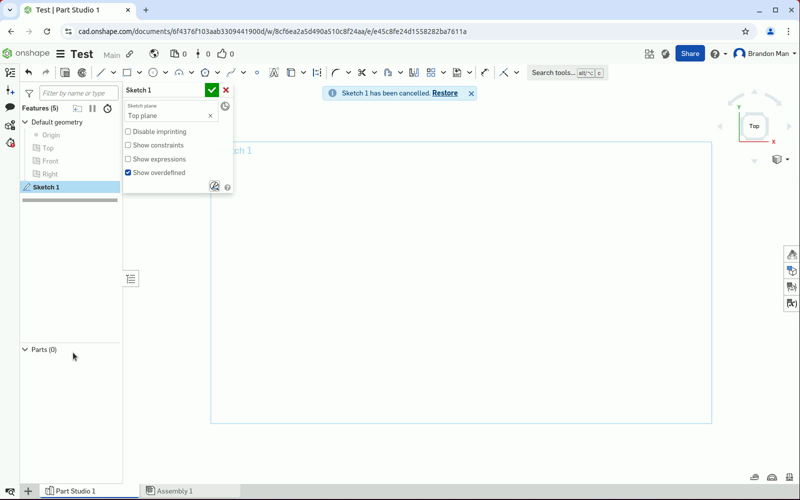
key(c)
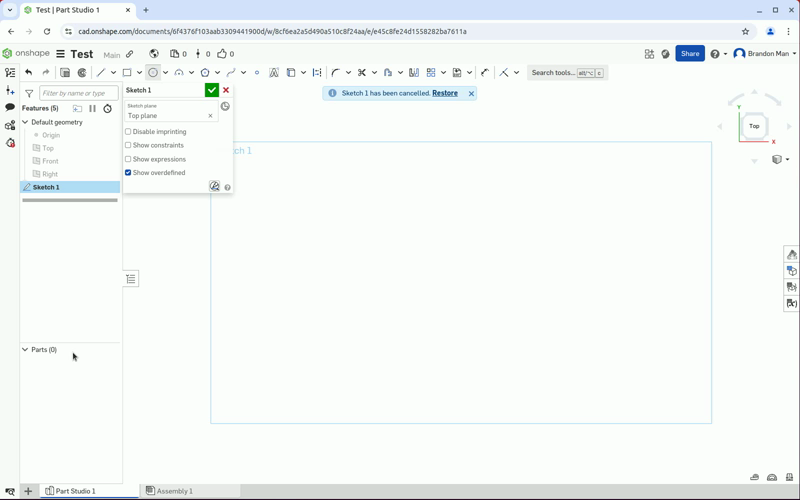
key_down(shift)
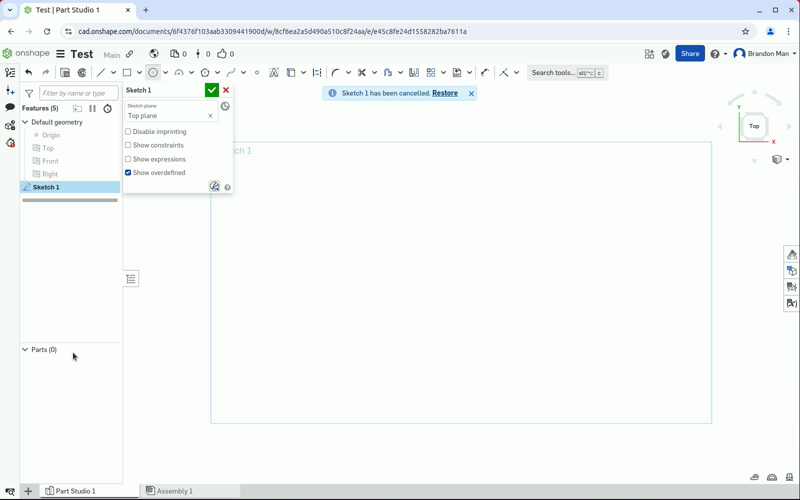
mouse_move(461, 282)
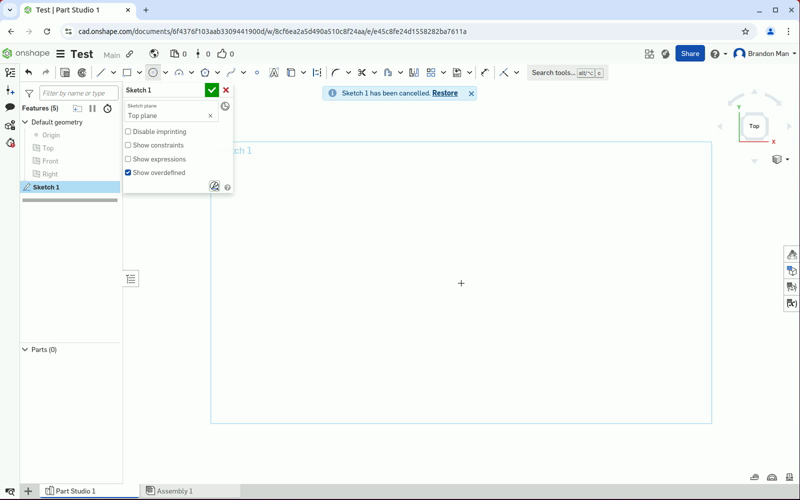
click(461, 282)
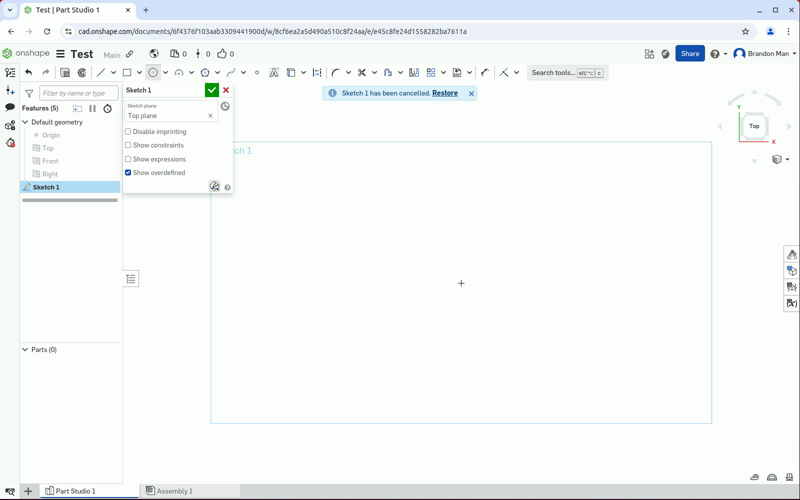
key_up(shift)
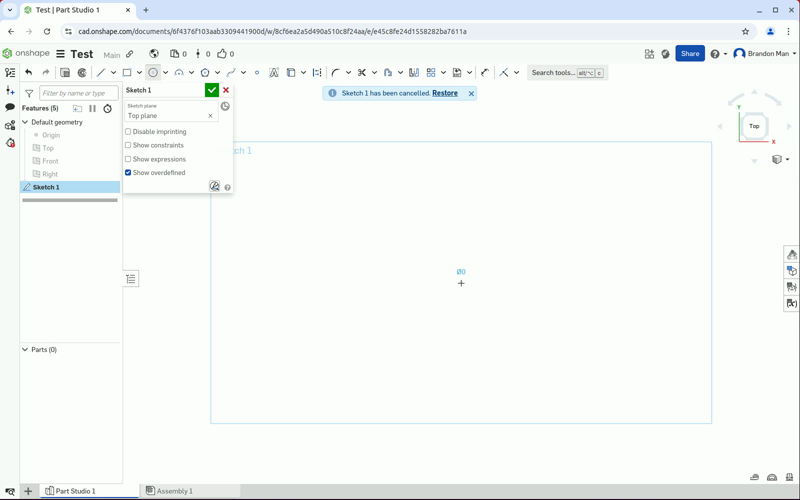
mouse_move(574, 282)
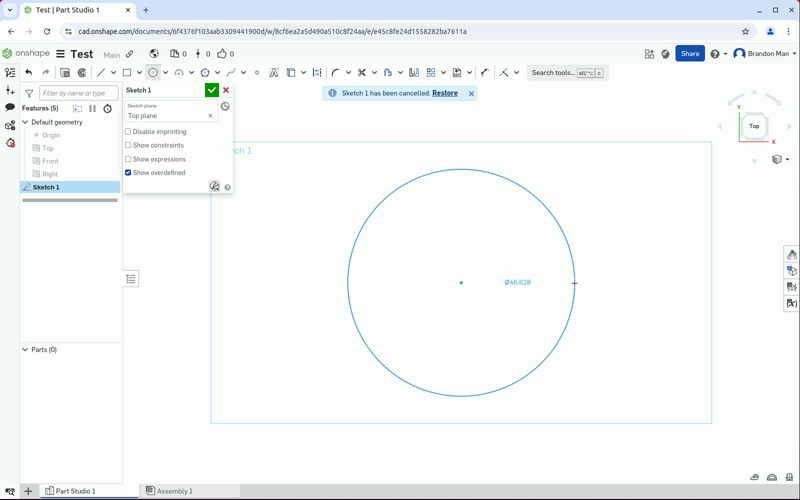
click(574, 282)
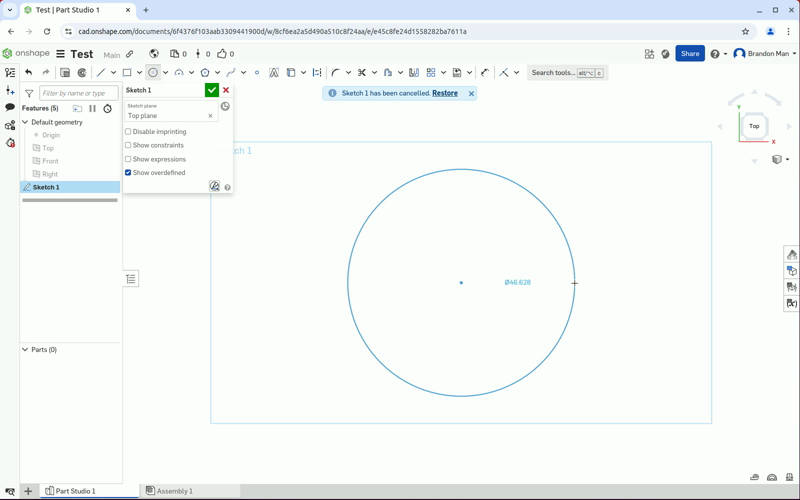
key(esc)
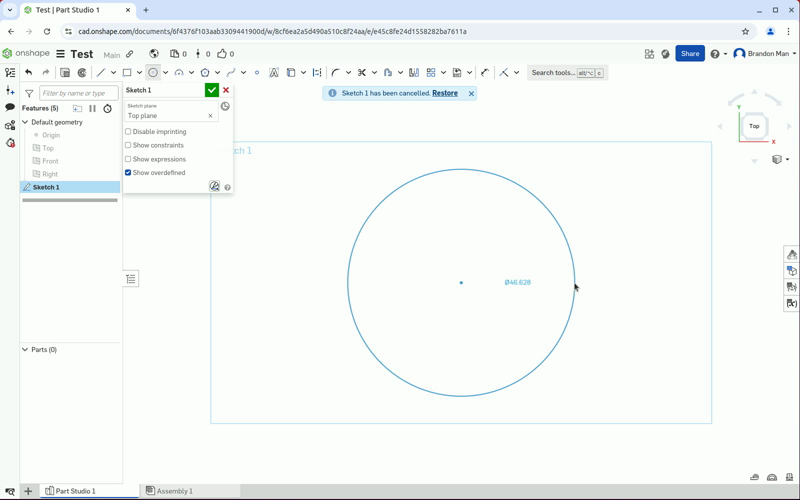
key(c)
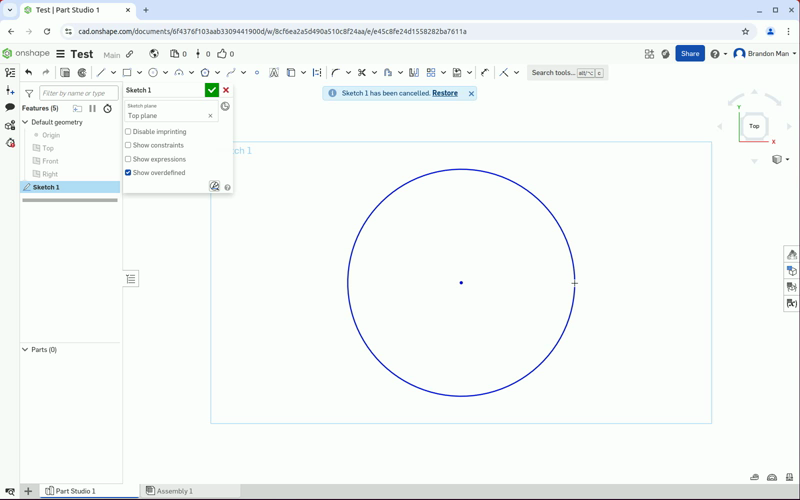
key_down(shift)
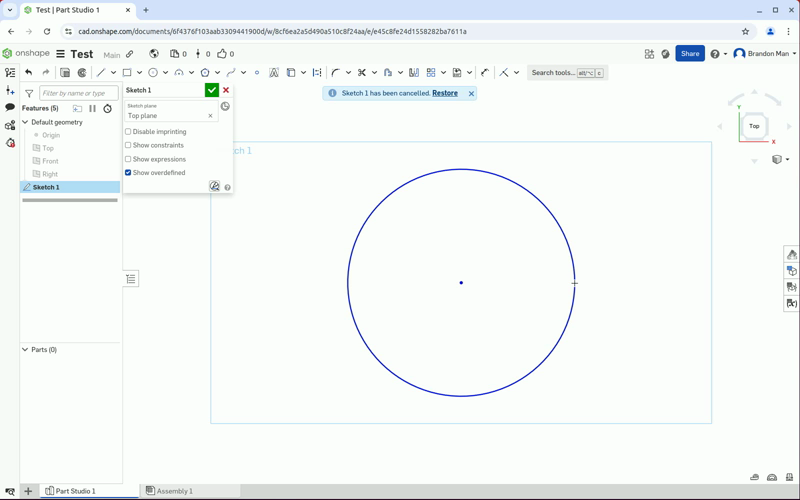
mouse_move(461, 282)
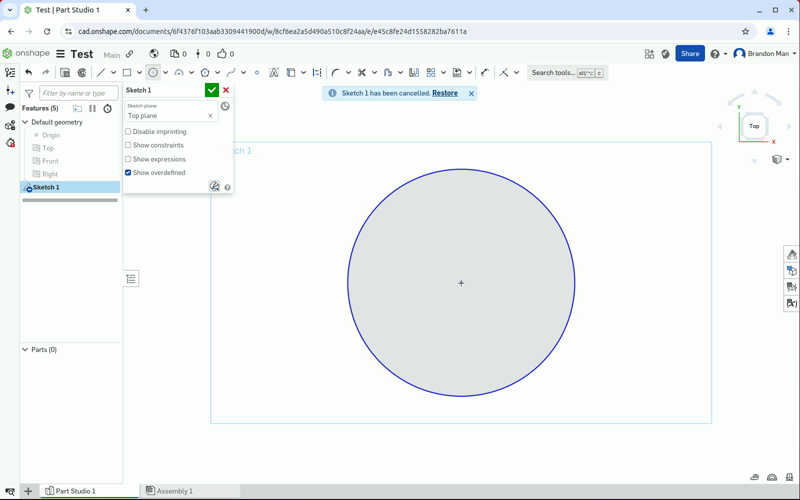
click(461, 282)
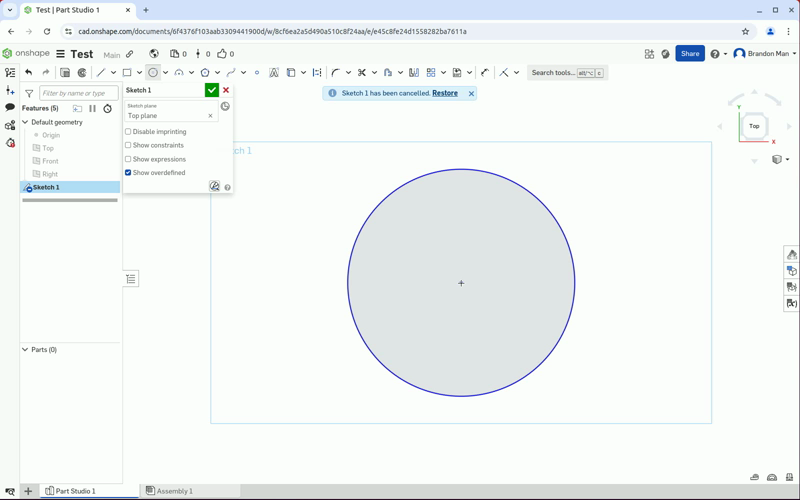
key_up(shift)
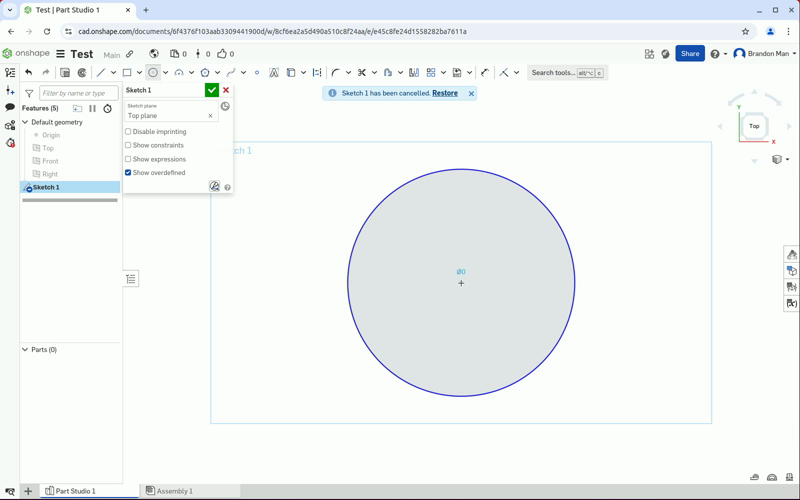
mouse_move(562, 282)
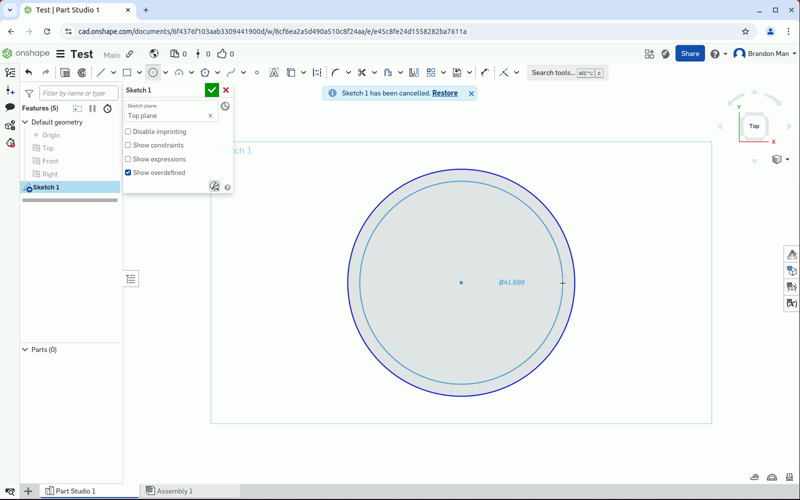
click(562, 282)
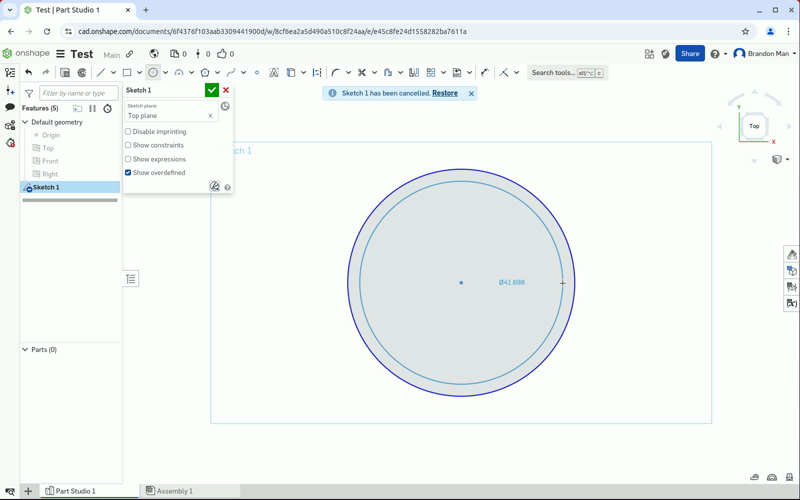
key(esc)
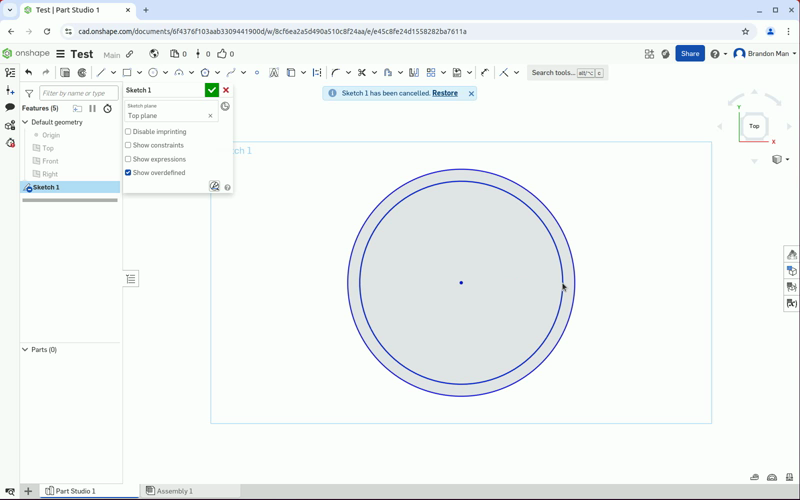
mouse_move(473, 176)
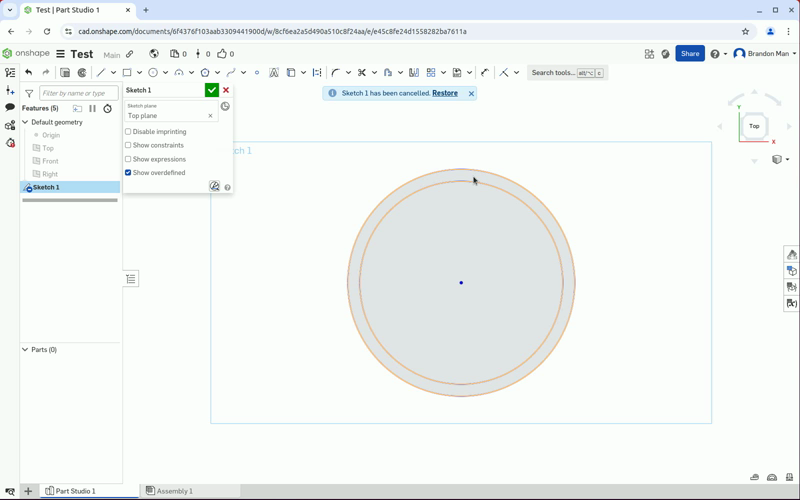
click(473, 176)
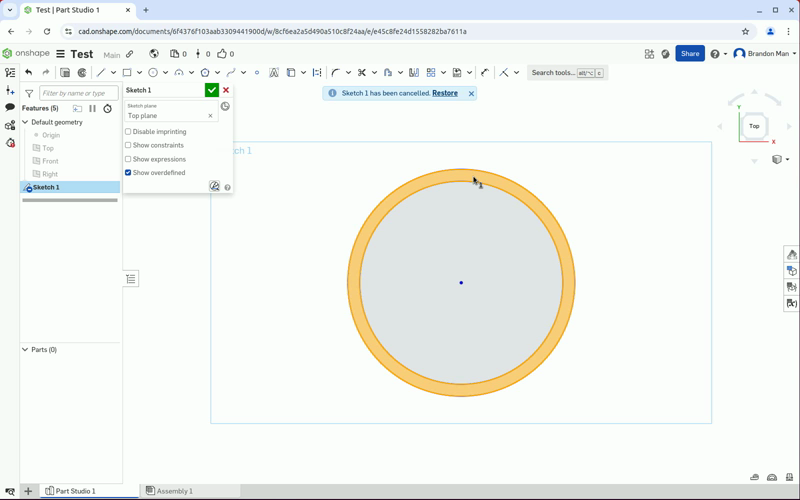
mouse_move(73, 352)
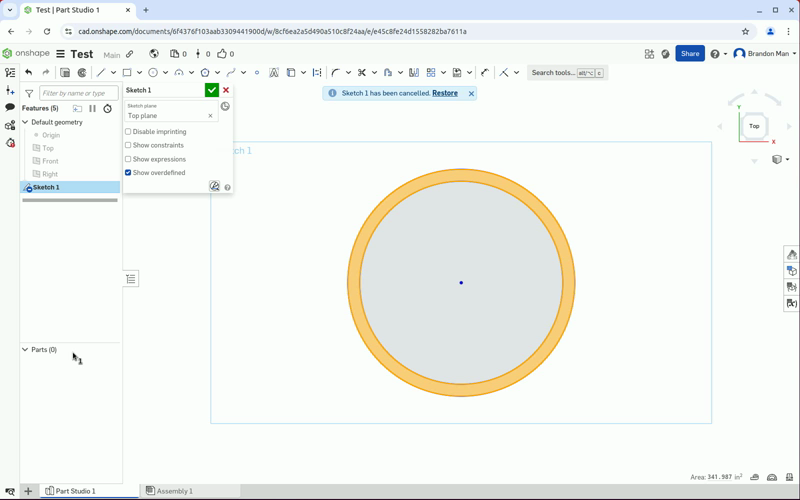
key(shift+y)
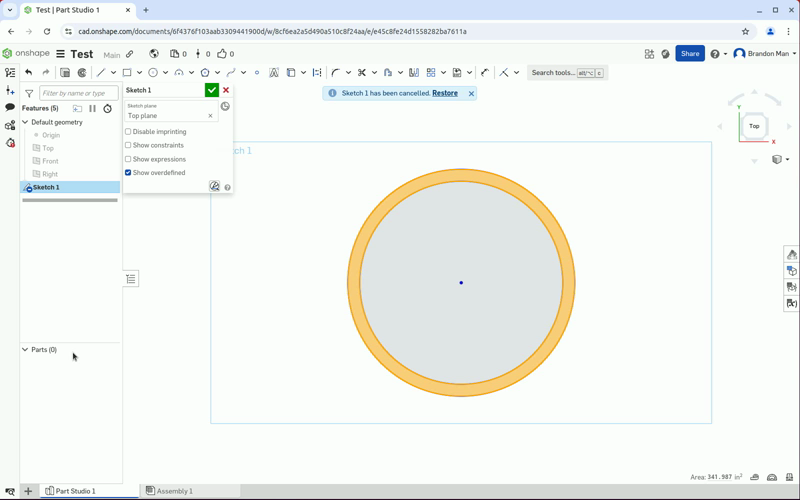
key(shift+e)
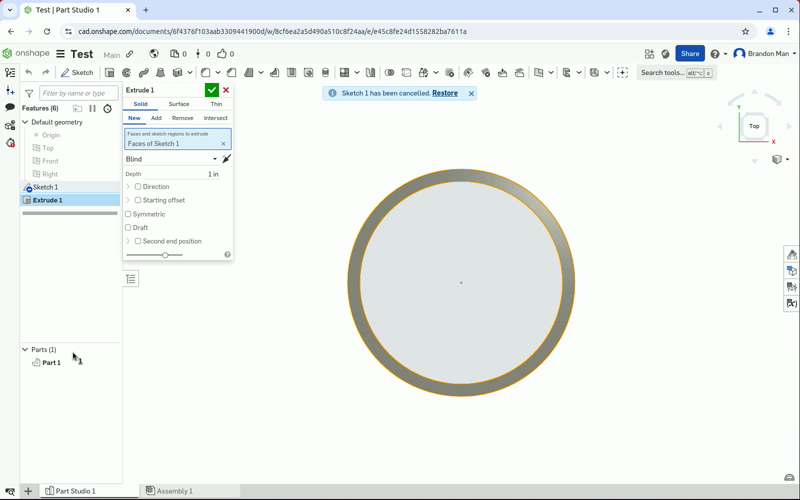
mouse_move(143, 106)
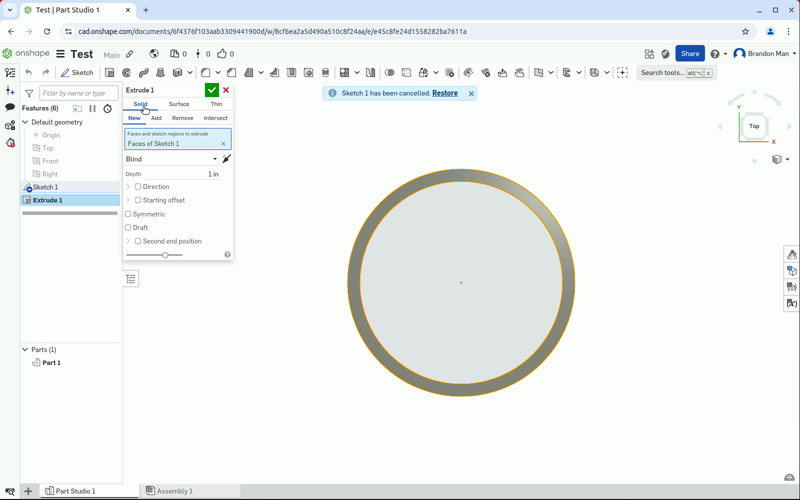
click(143, 106)
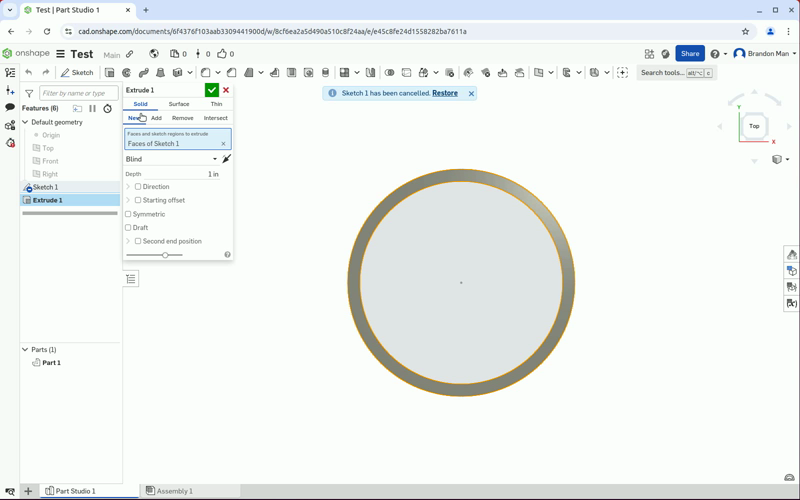
mouse_move(137, 120)
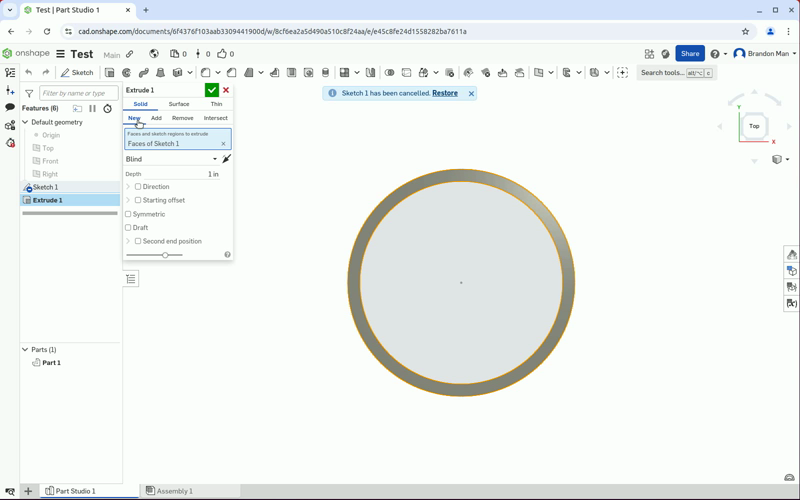
click(137, 120)
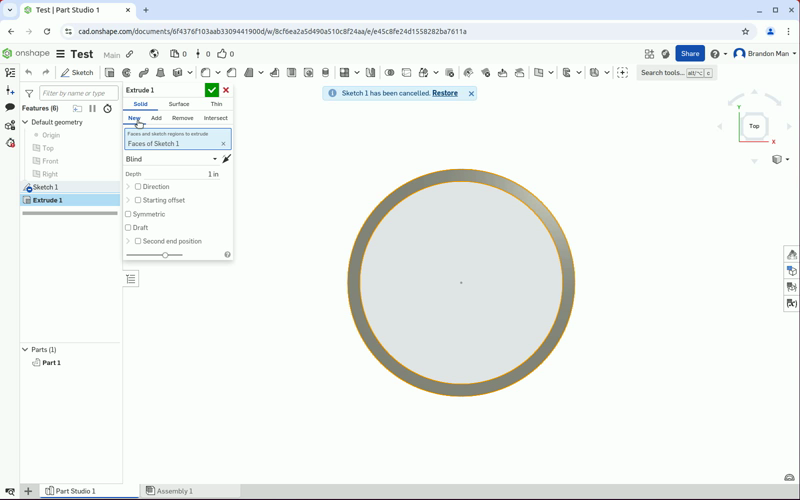
key(tab, 4)
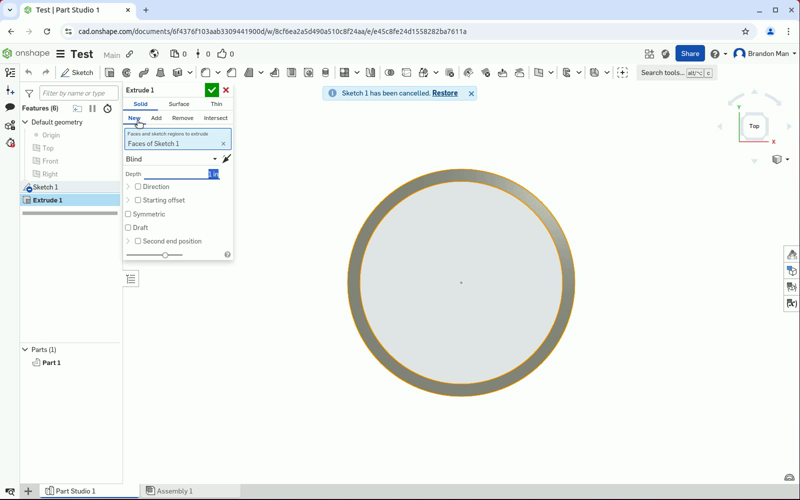
text(1.685)
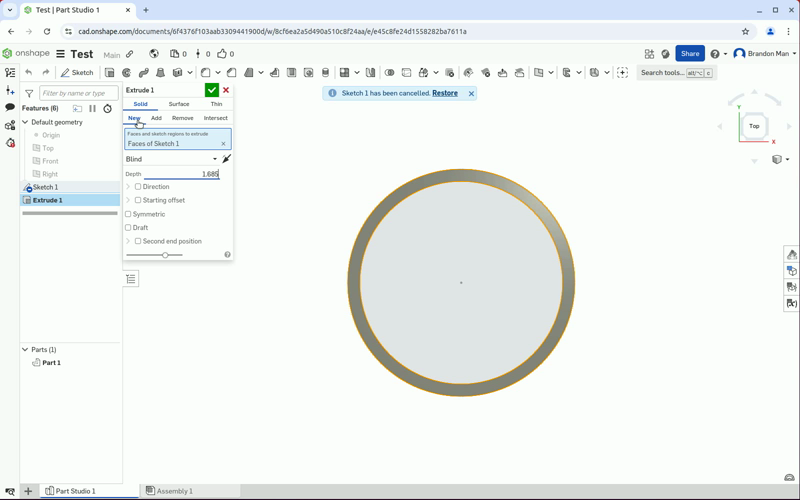
key(enter)
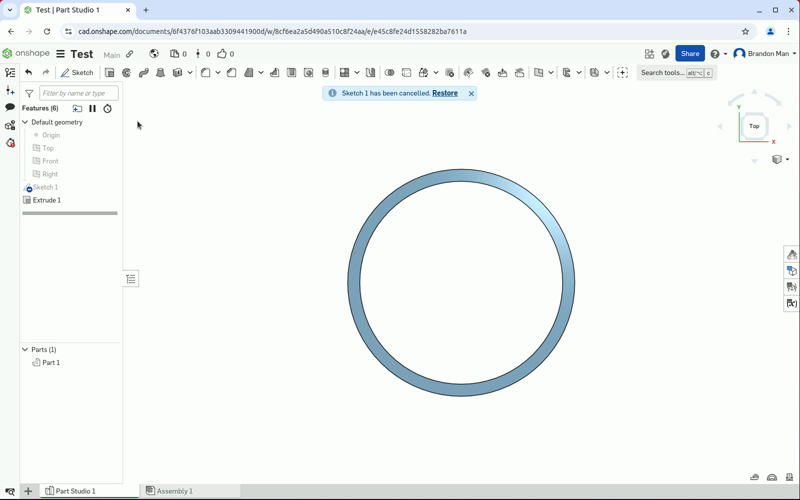
key(shift+h)
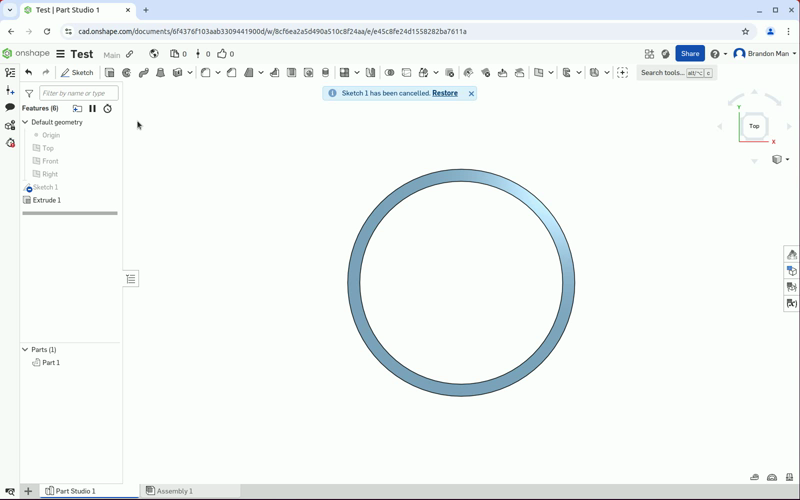
key(shift+h)
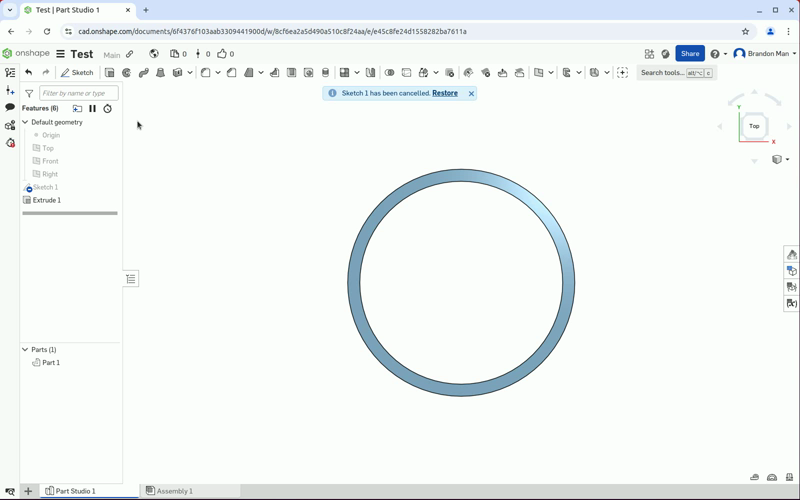
mouse_move(73, 189)
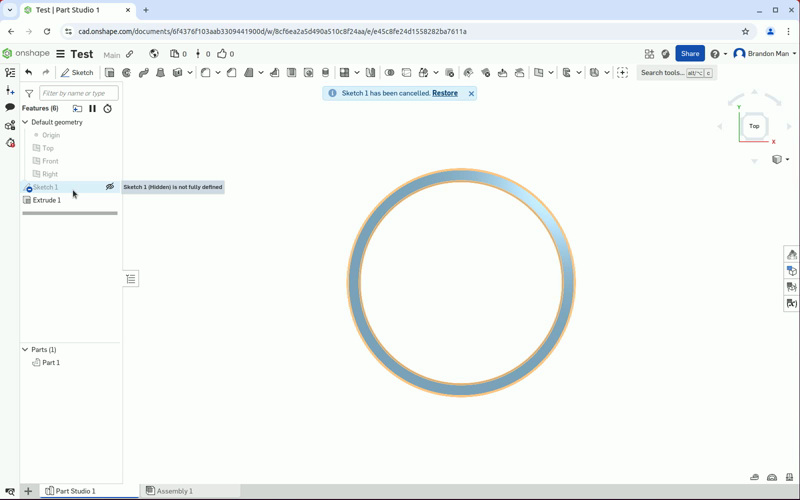
click(73, 189)
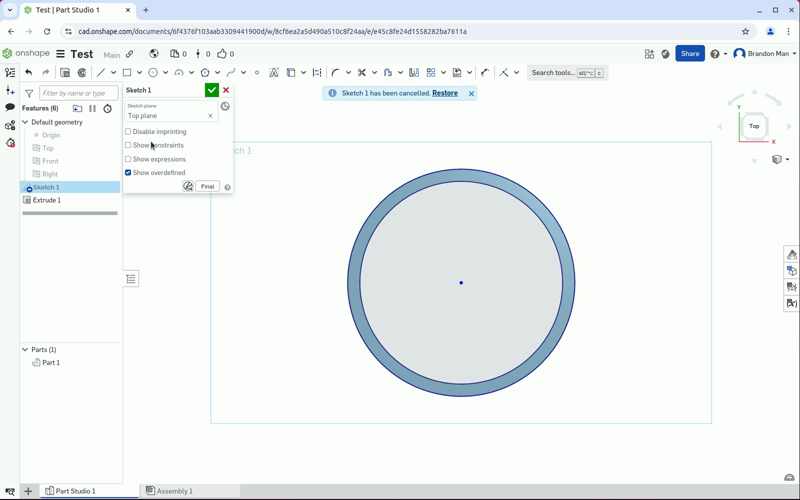
mouse_move(229, 92)
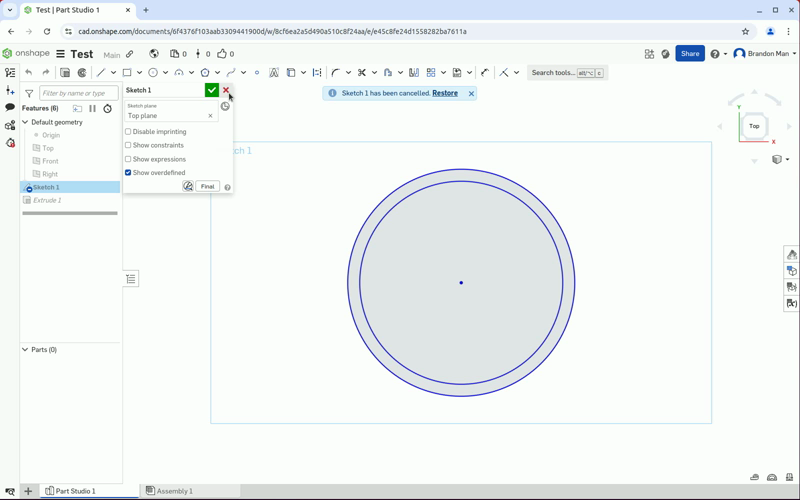
click(229, 92)
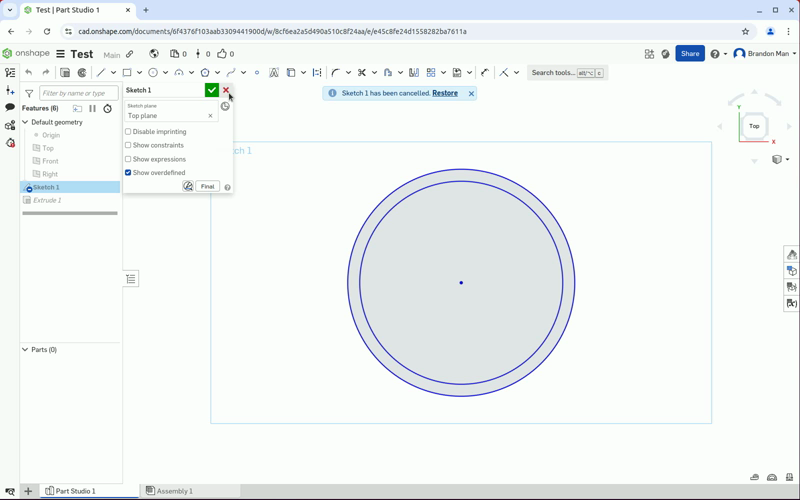
key(shift+s)
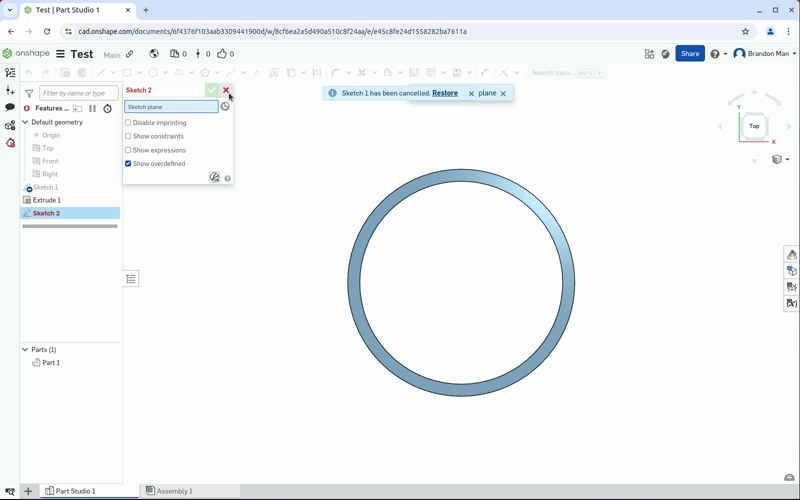
mouse_move(73, 150)
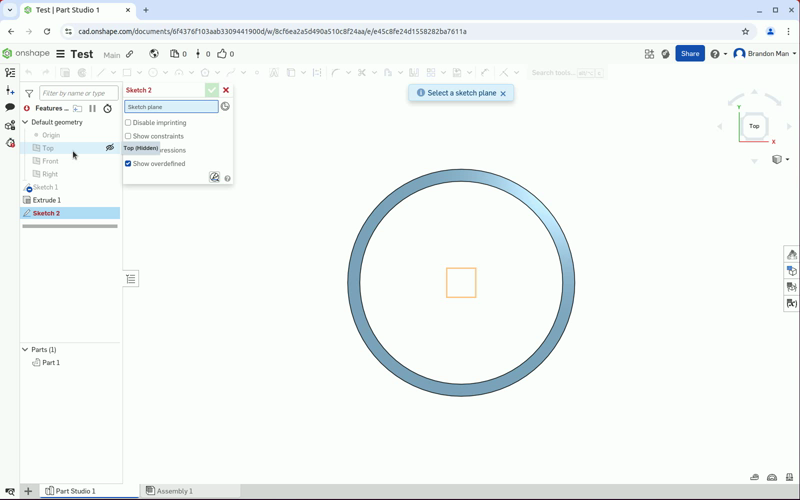
click(73, 150)
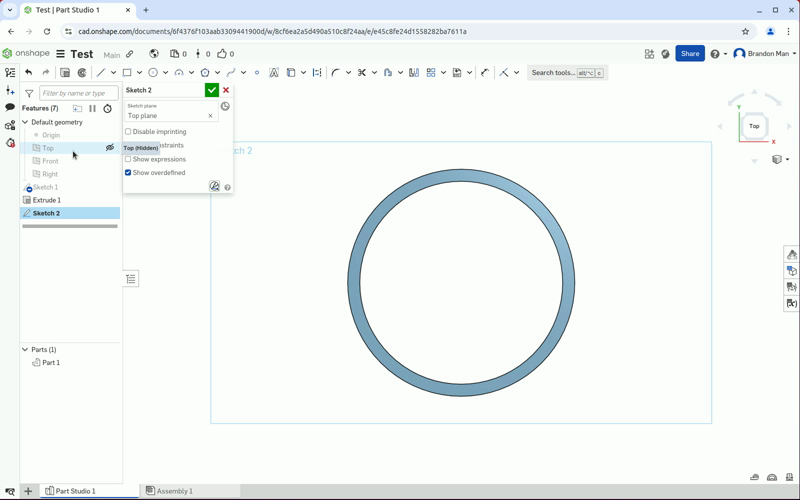
mouse_move(73, 352)
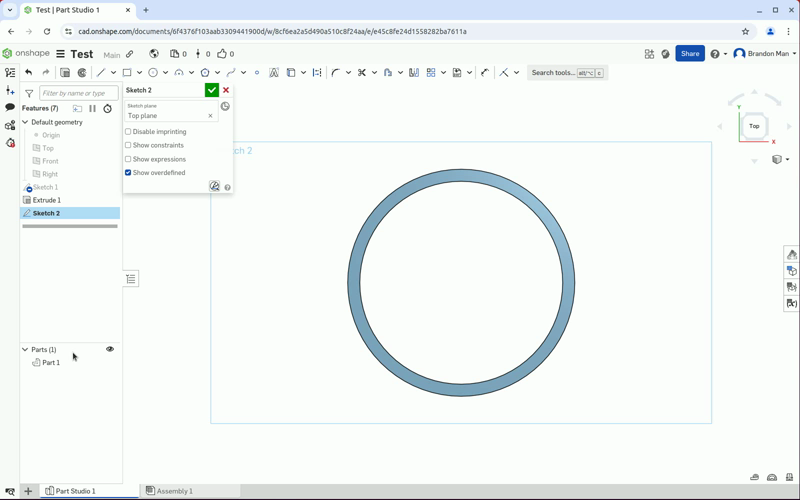
key(y)
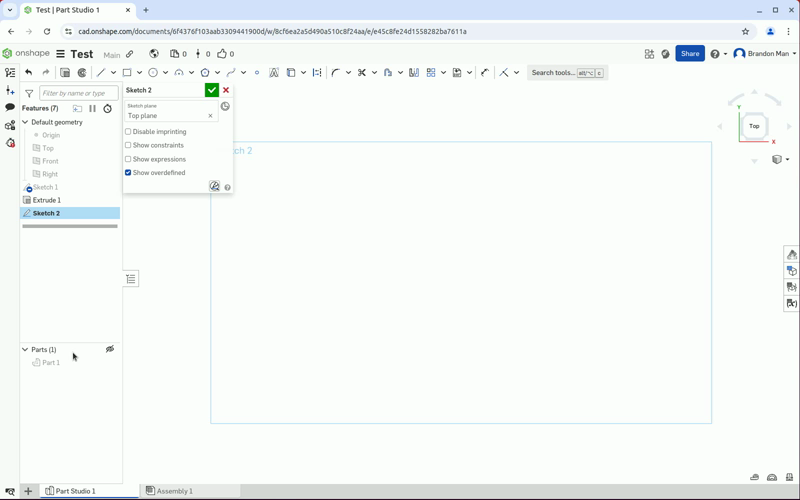
key(c)
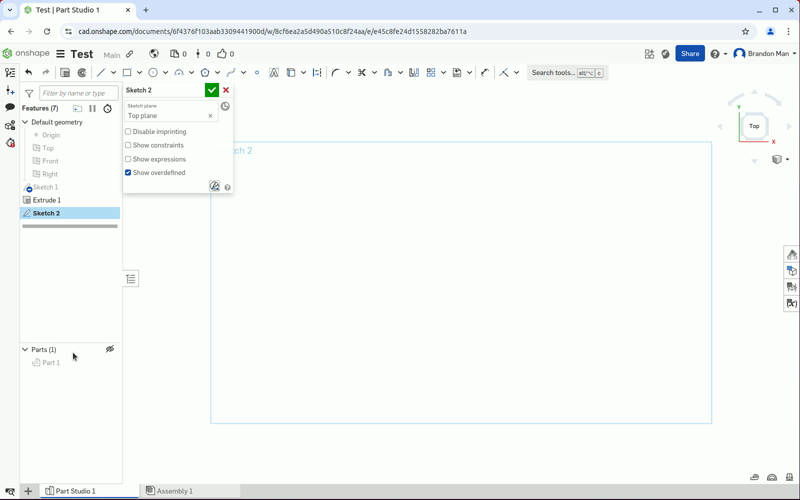
key_down(shift)
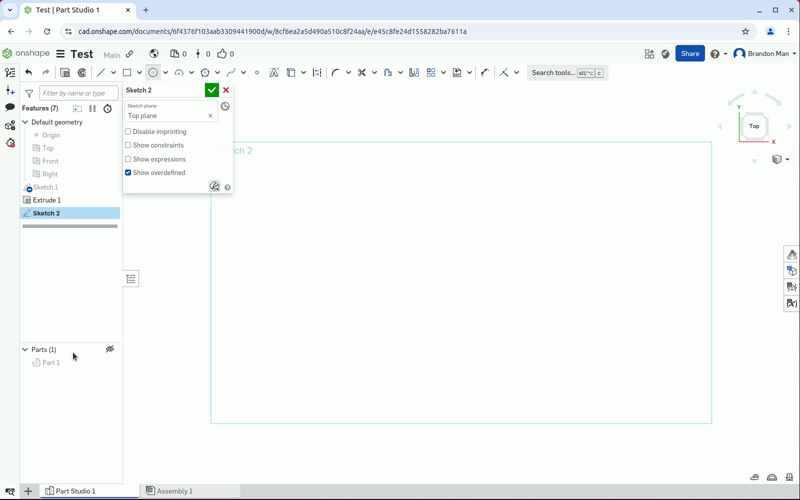
mouse_move(461, 282)
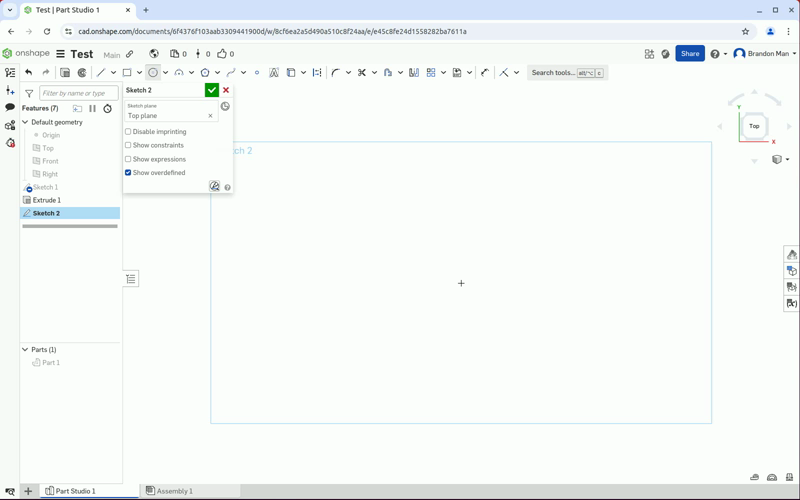
click(461, 282)
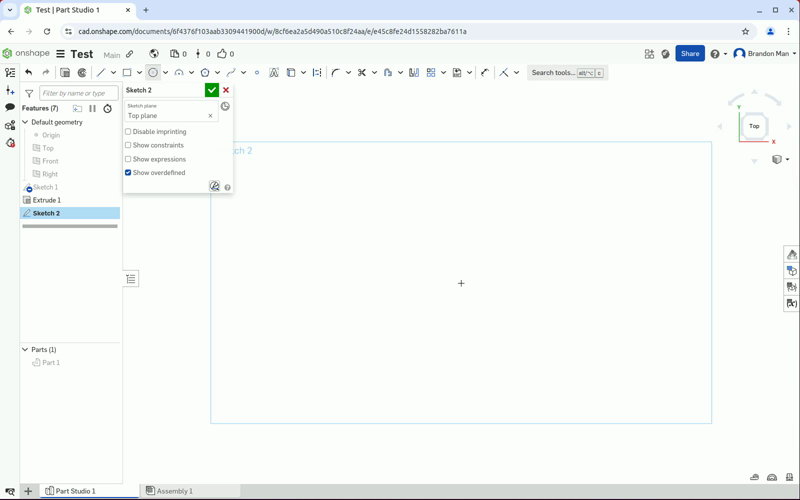
key_up(shift)
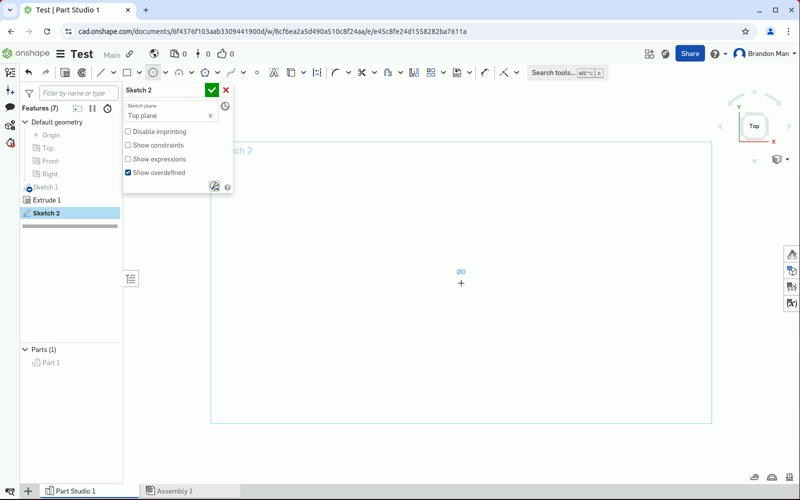
mouse_move(564, 282)
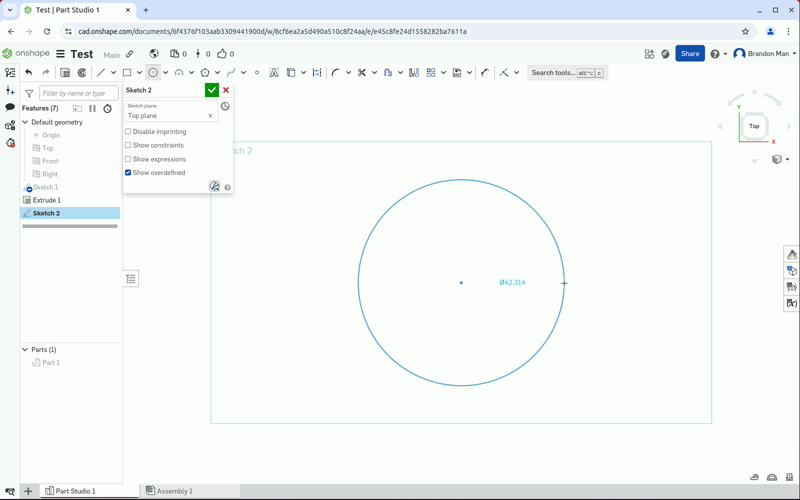
click(564, 282)
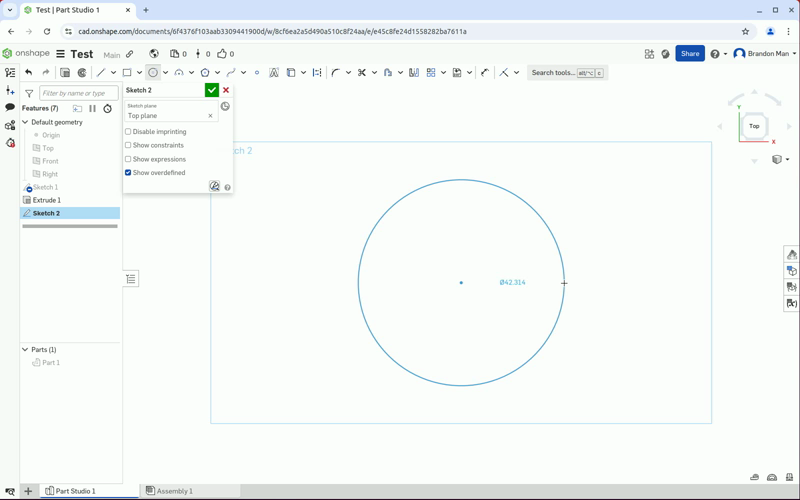
key(esc)
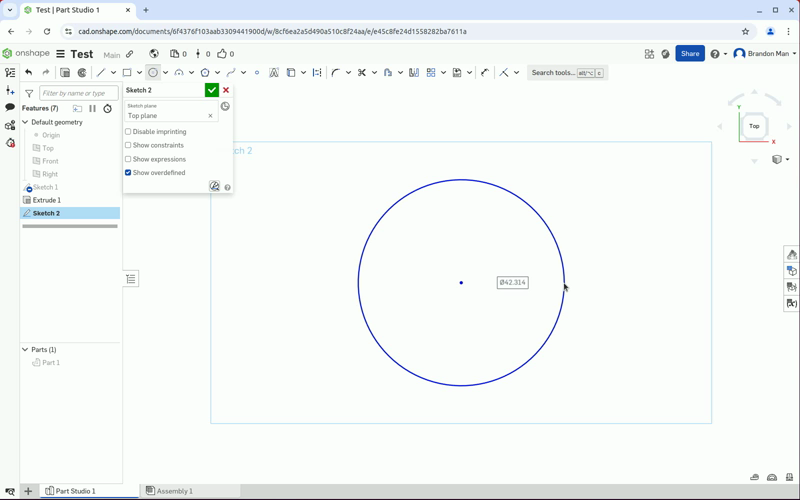
key(c)
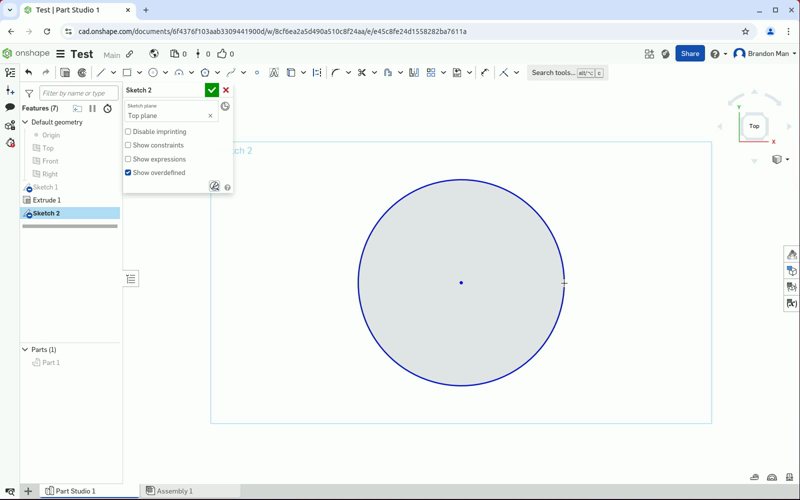
key_down(shift)
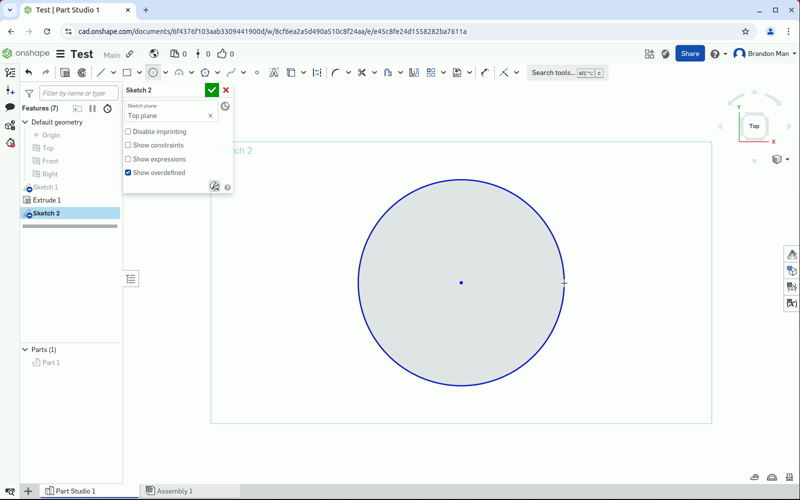
mouse_move(461, 282)
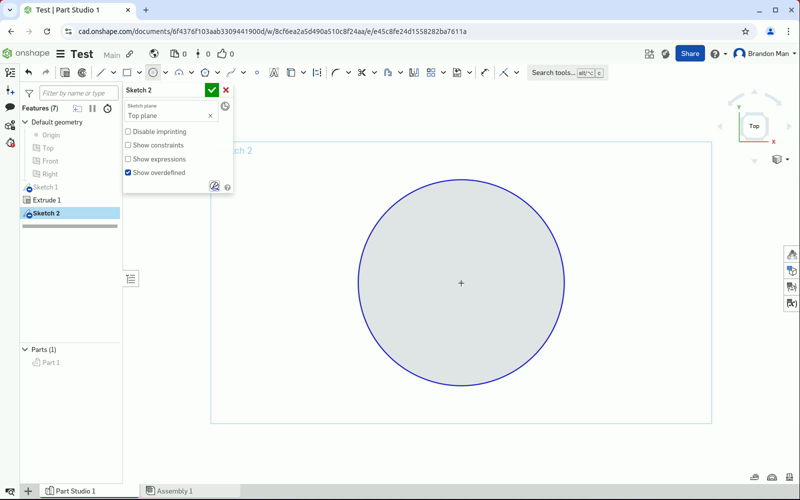
click(461, 282)
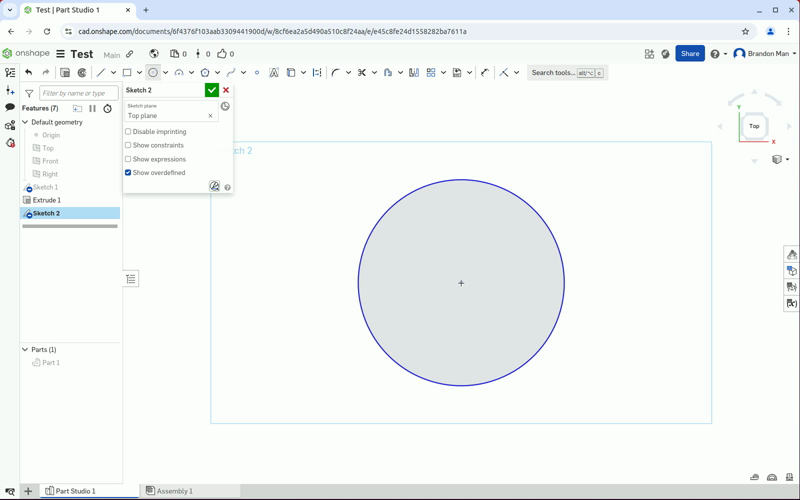
key_up(shift)
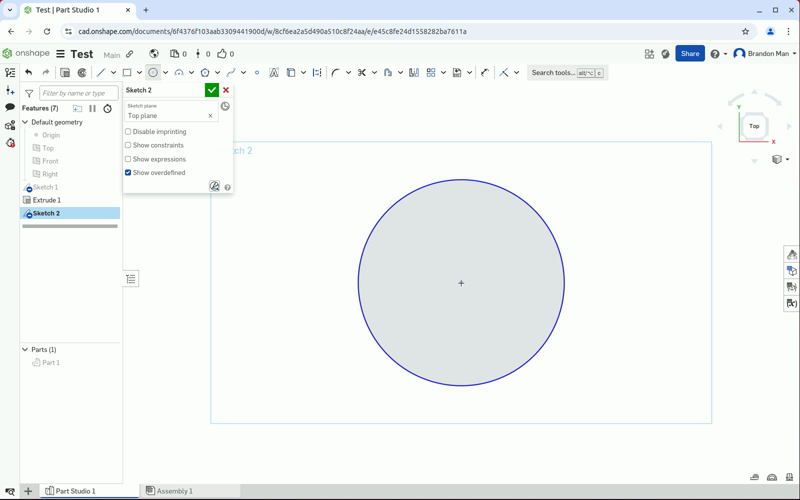
mouse_move(553, 282)
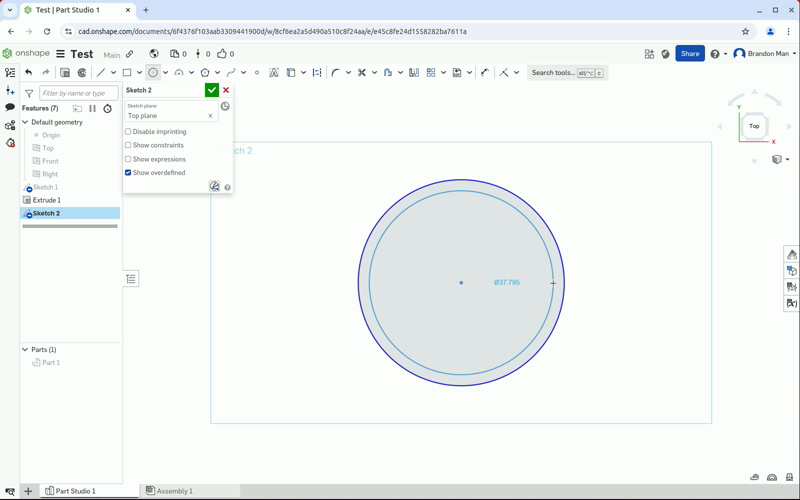
click(553, 282)
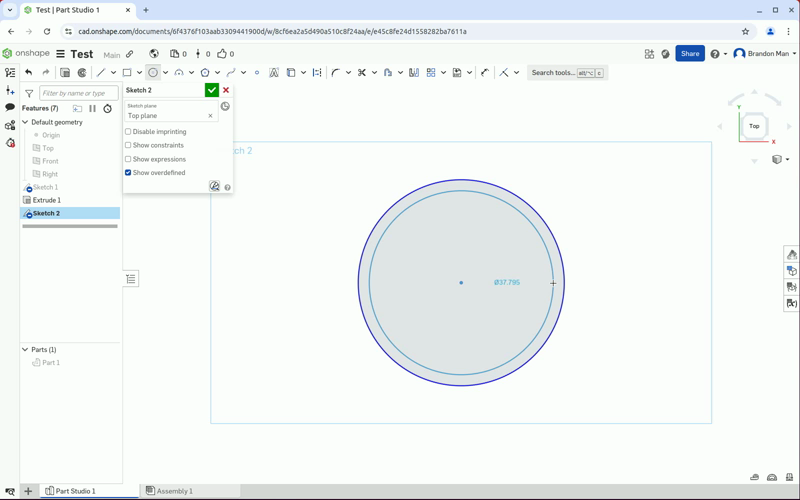
key(esc)
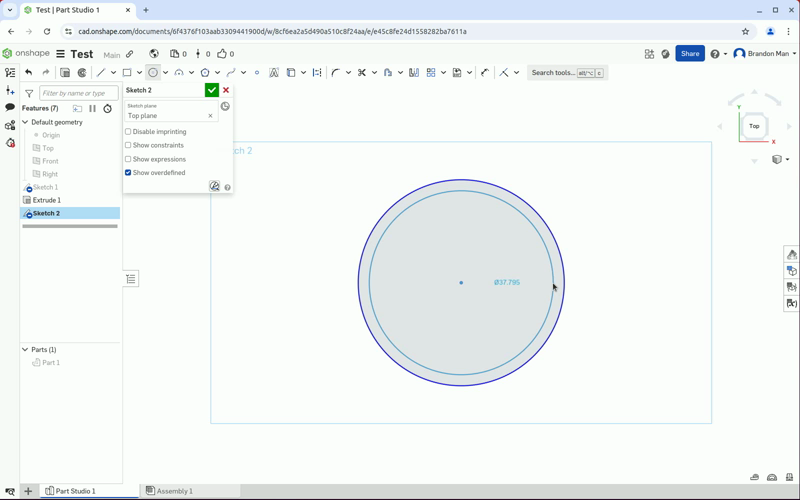
mouse_move(557, 282)
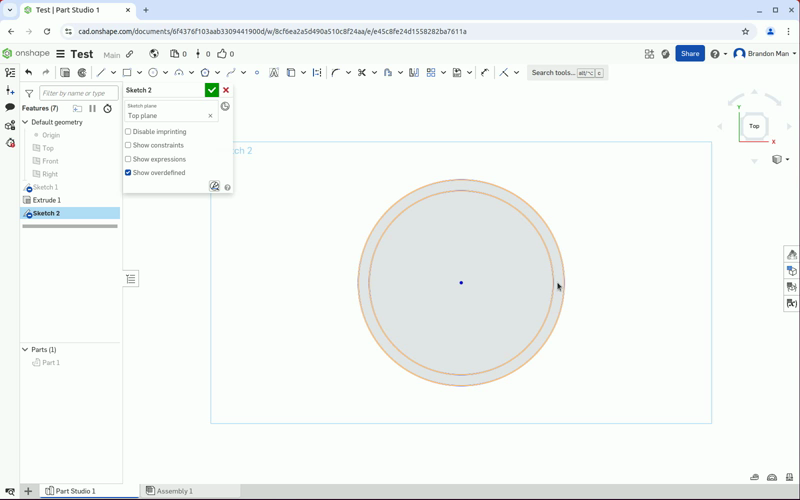
click(557, 282)
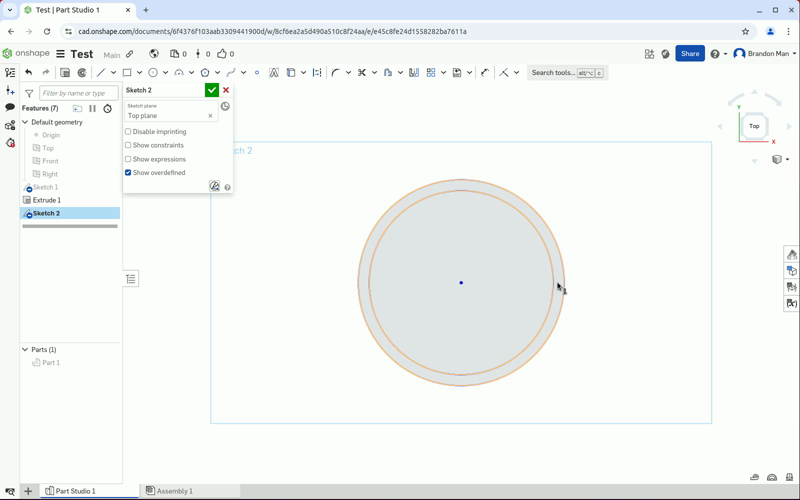
mouse_move(73, 352)
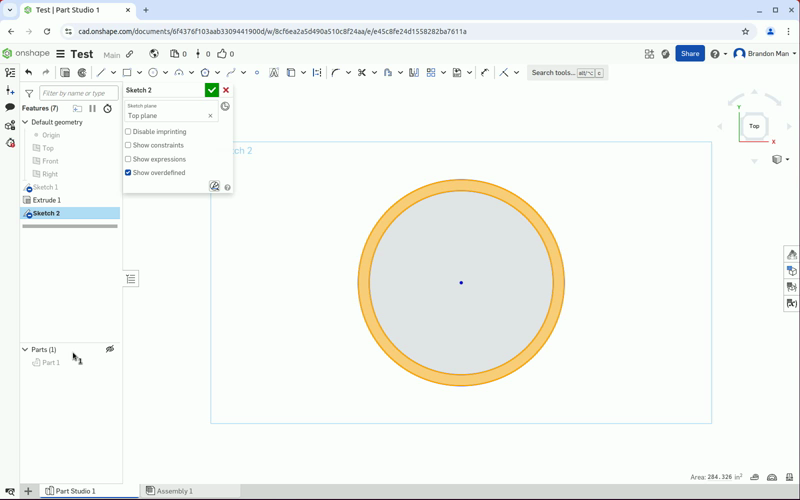
key(shift+y)
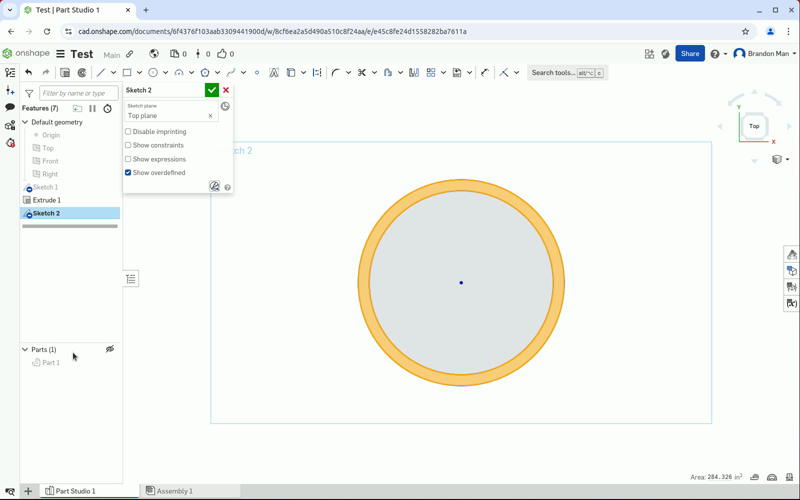
key(shift+e)
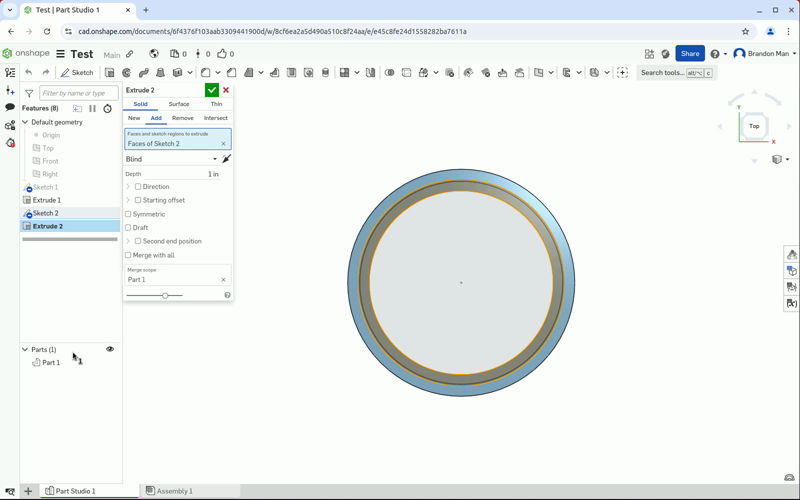
mouse_move(143, 106)
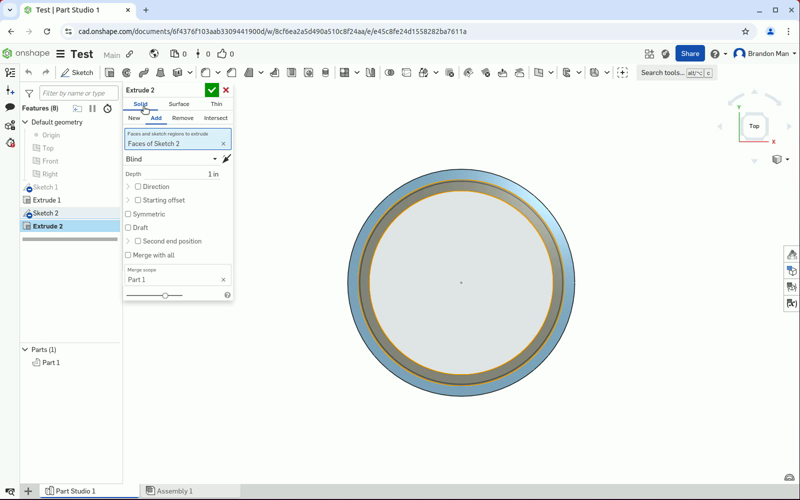
click(143, 106)
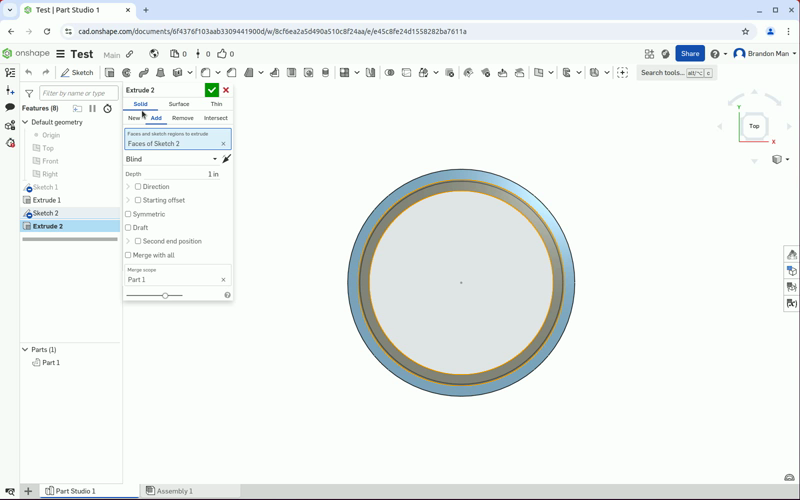
mouse_move(137, 120)
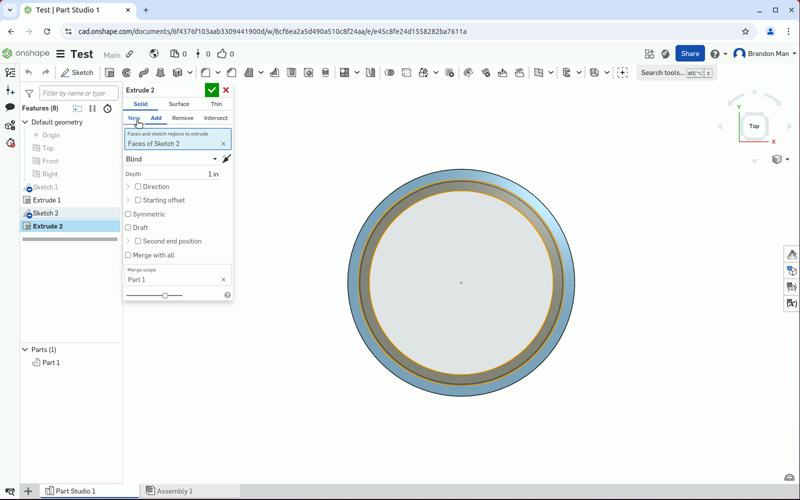
click(137, 120)
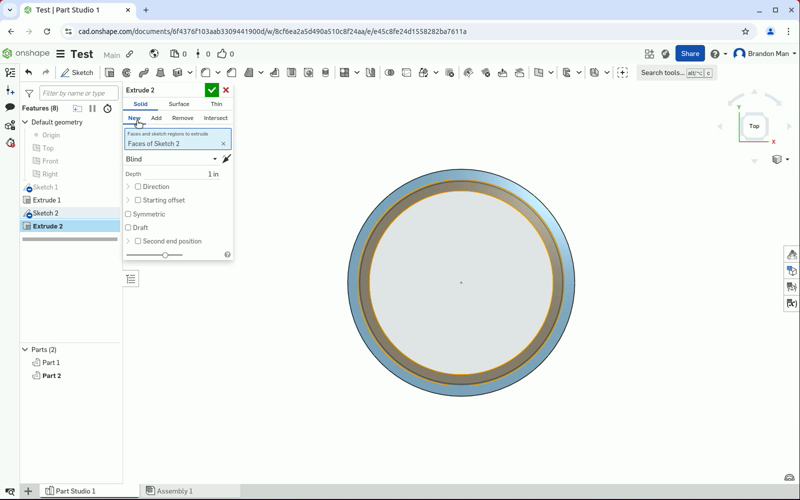
key(tab, 4)
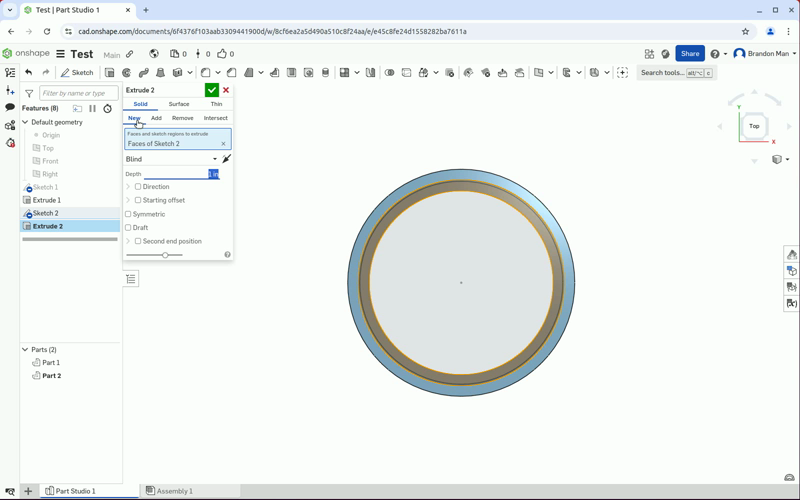
text(1.685)
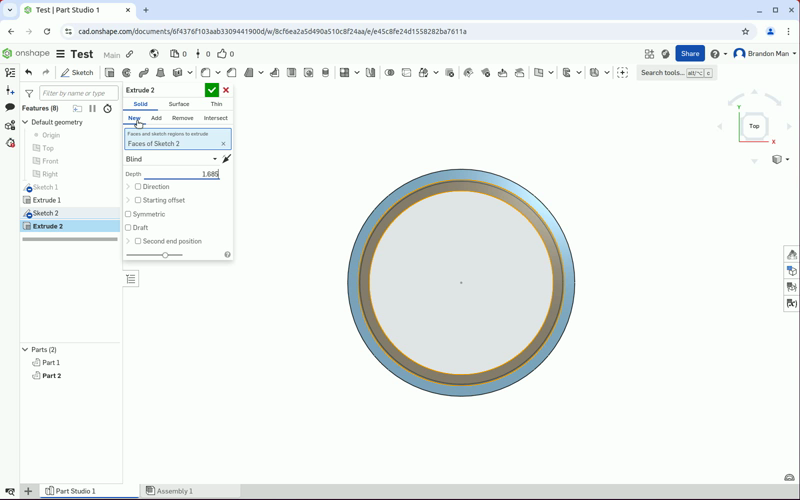
key(enter)
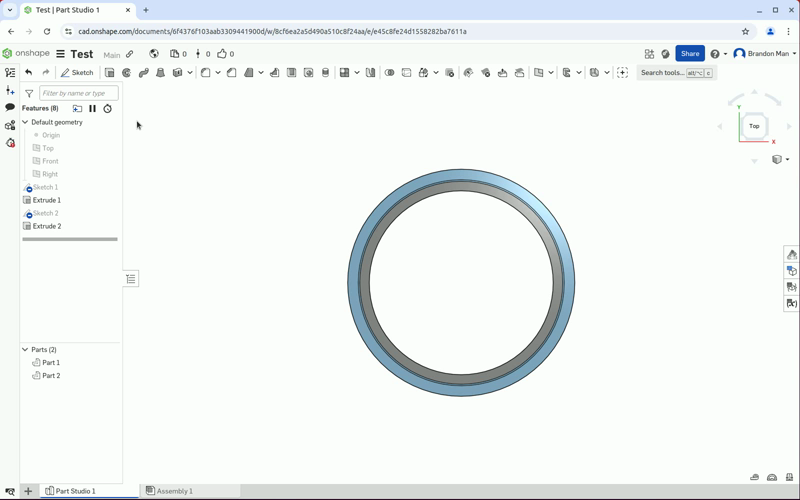
key(shift+h)
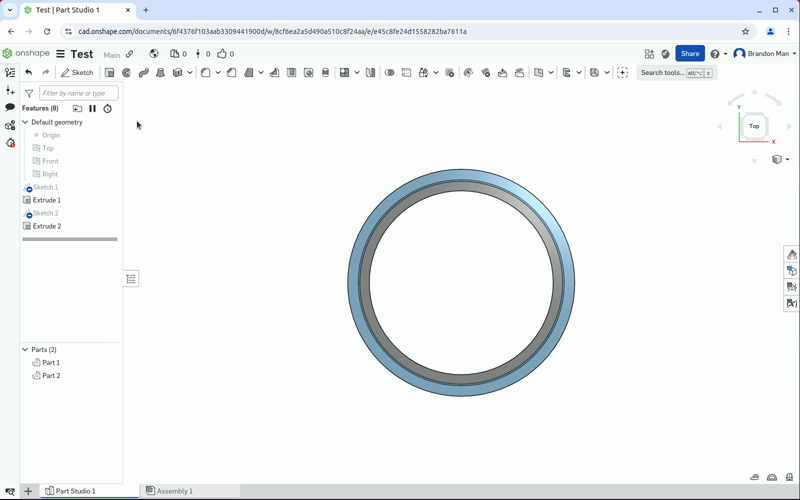
key(shift+h)
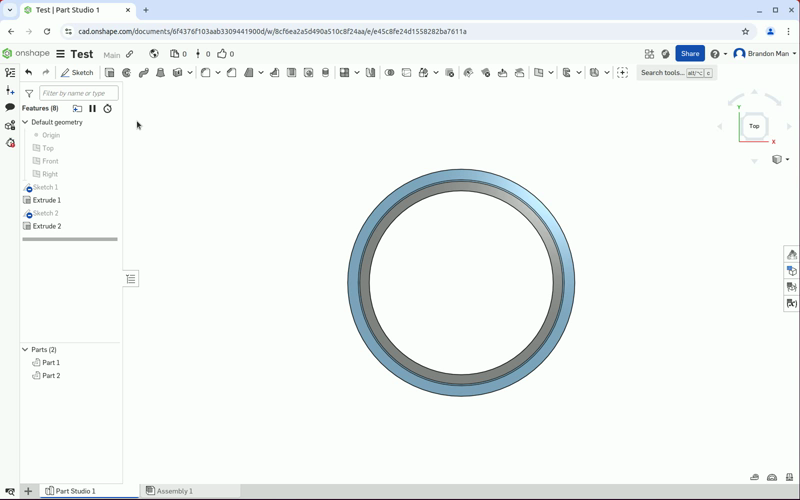
mouse_move(73, 189)
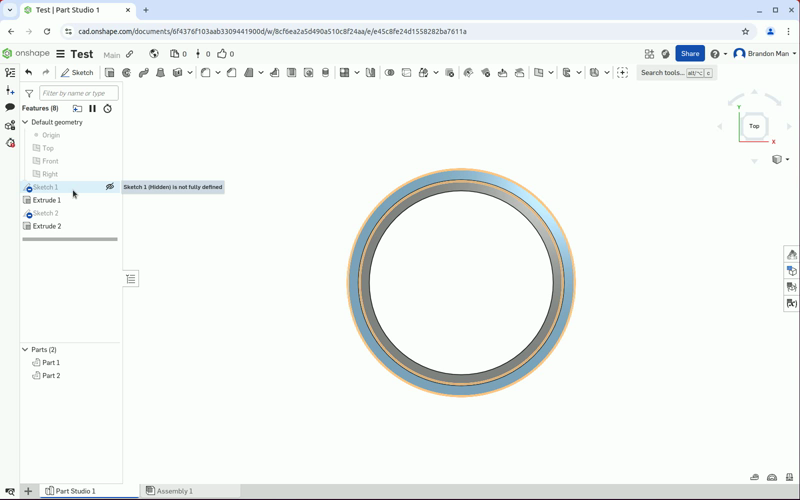
click(73, 189)
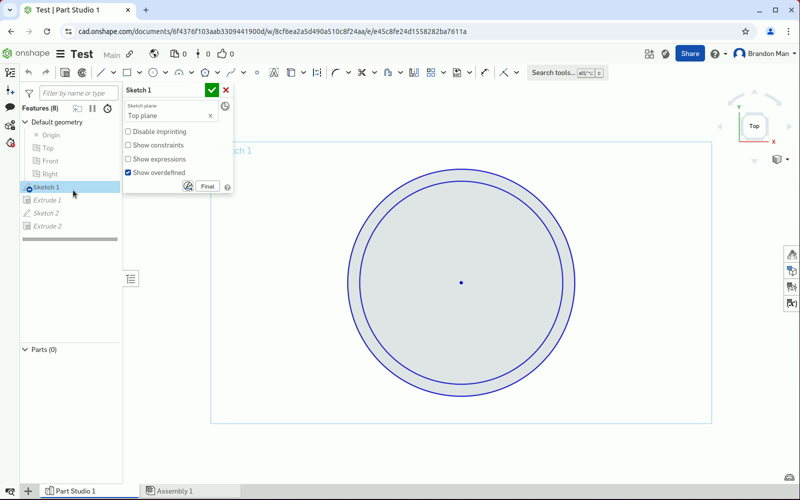
mouse_move(229, 92)
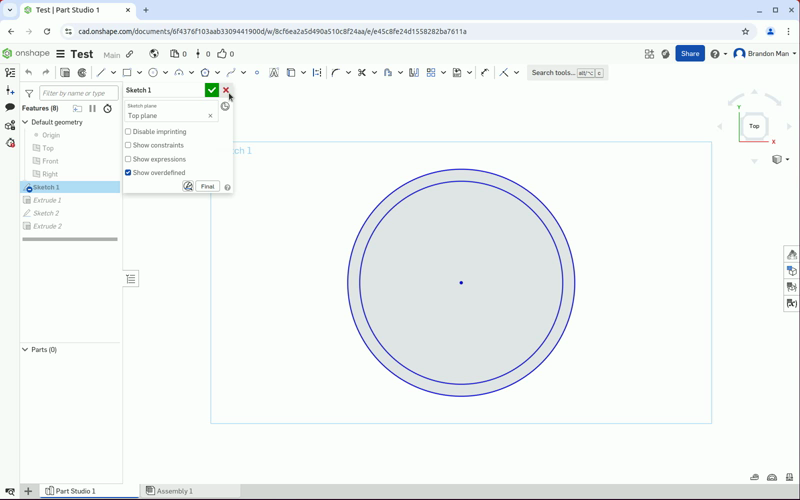
click(229, 92)
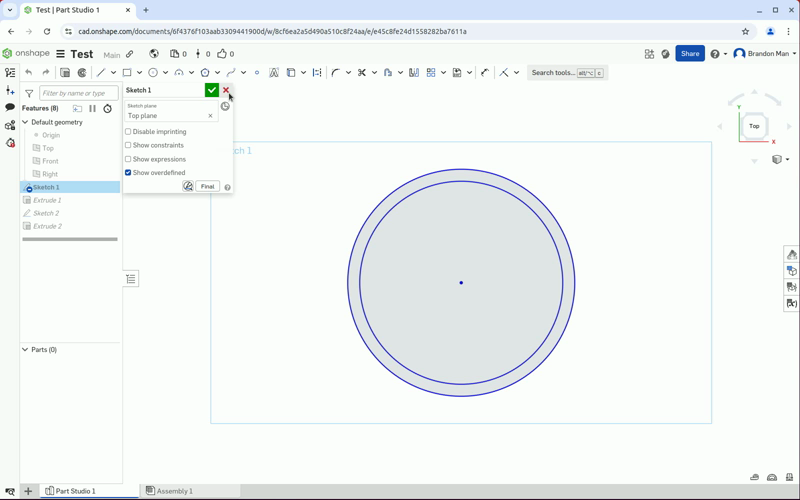
key(shift+s)
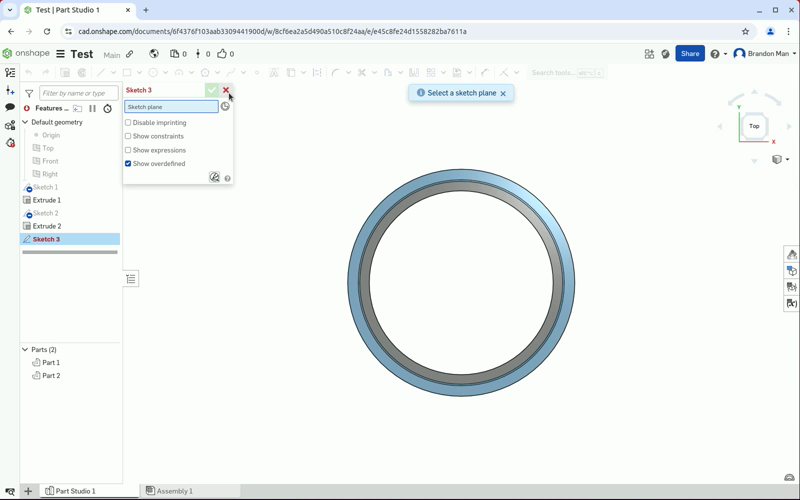
mouse_move(73, 150)
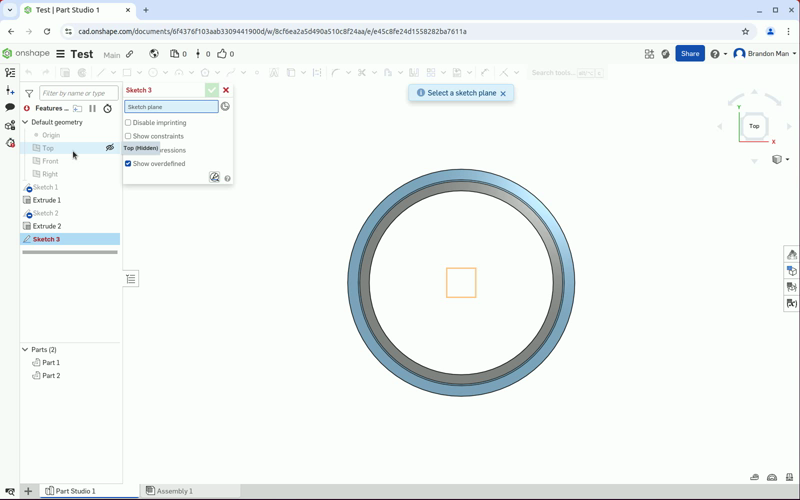
click(73, 150)
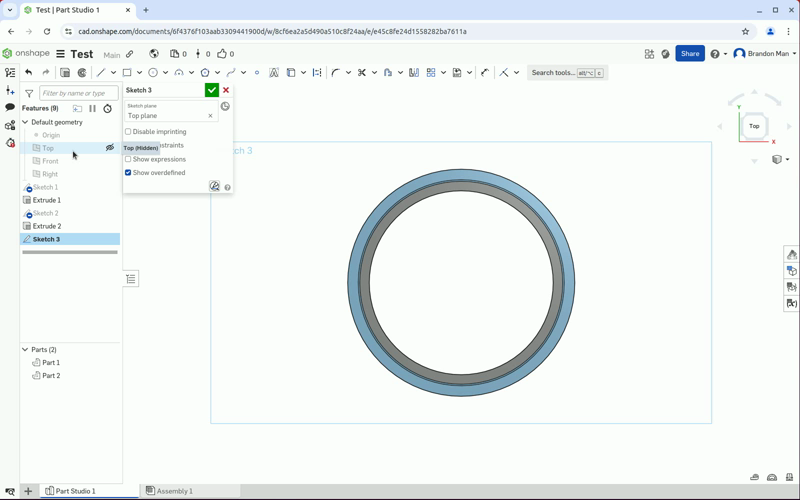
mouse_move(73, 352)
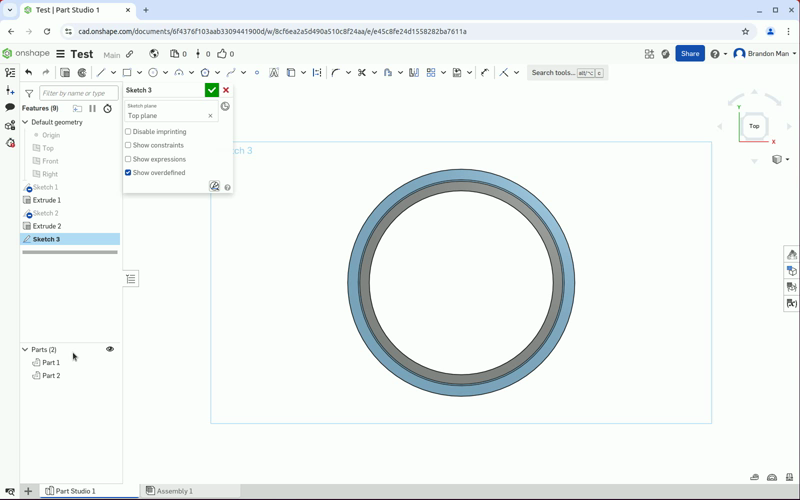
key(y)
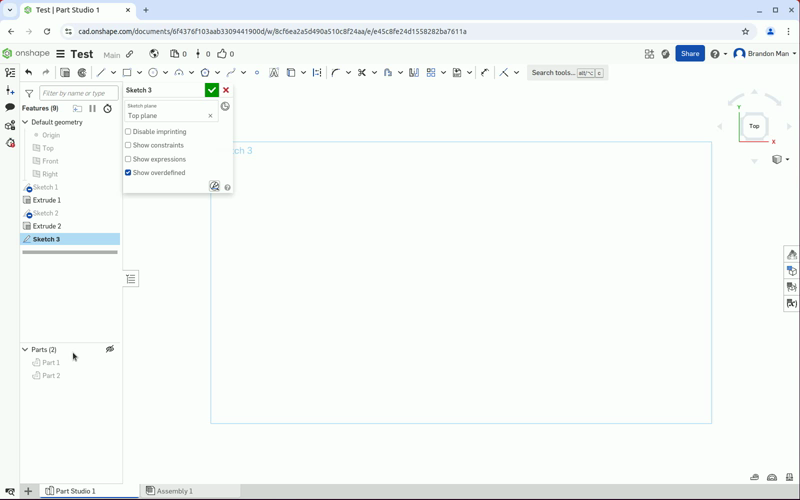
key(c)
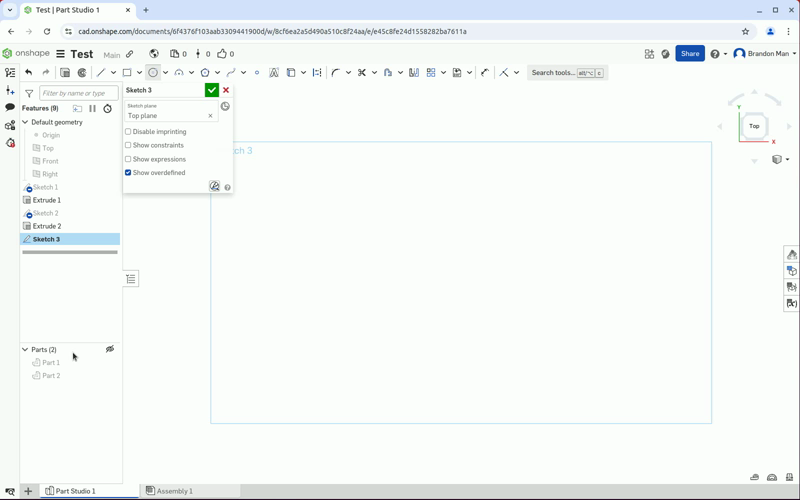
key_down(shift)
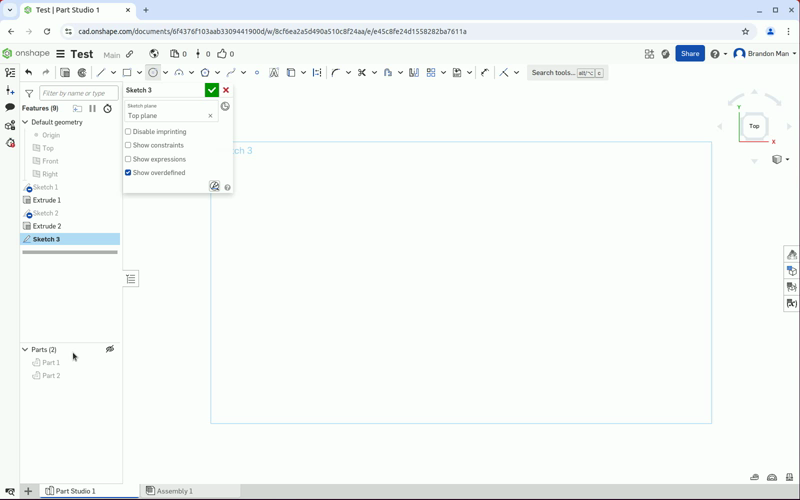
mouse_move(461, 282)
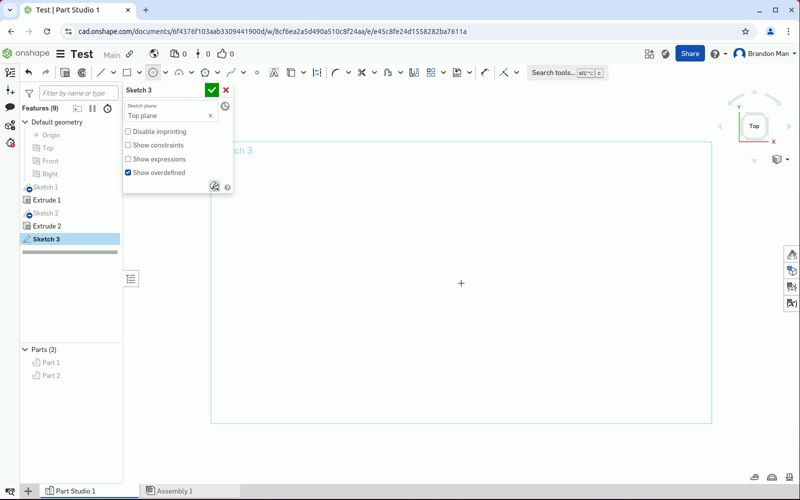
click(461, 282)
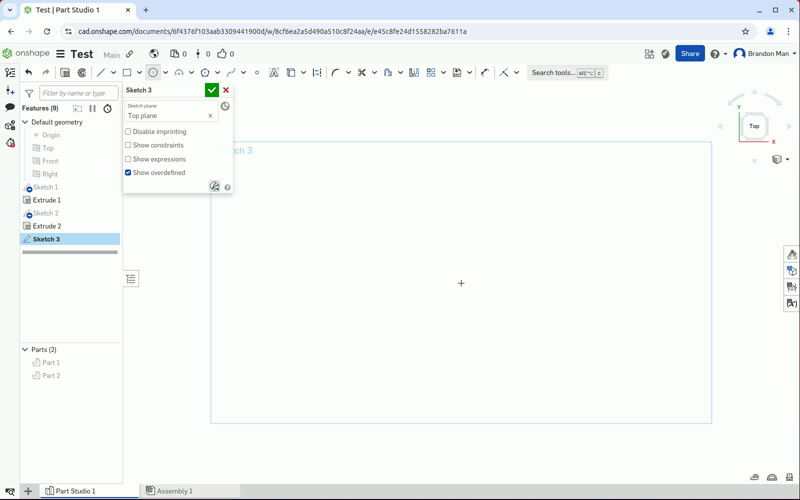
key_up(shift)
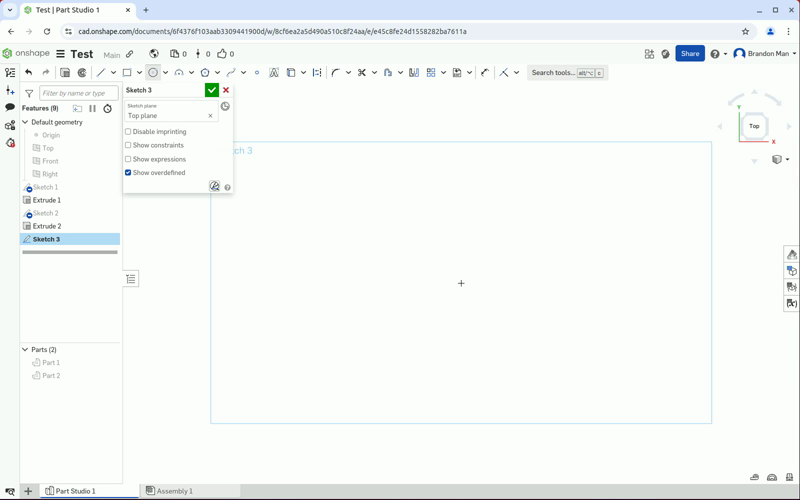
mouse_move(553, 282)
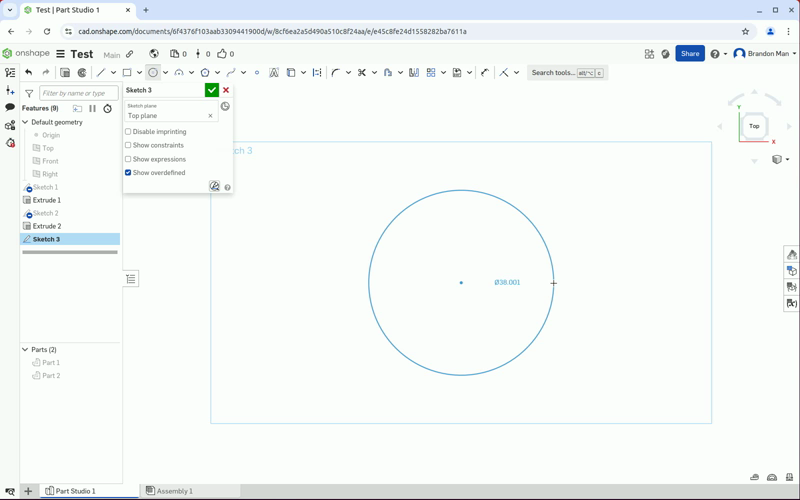
click(553, 282)
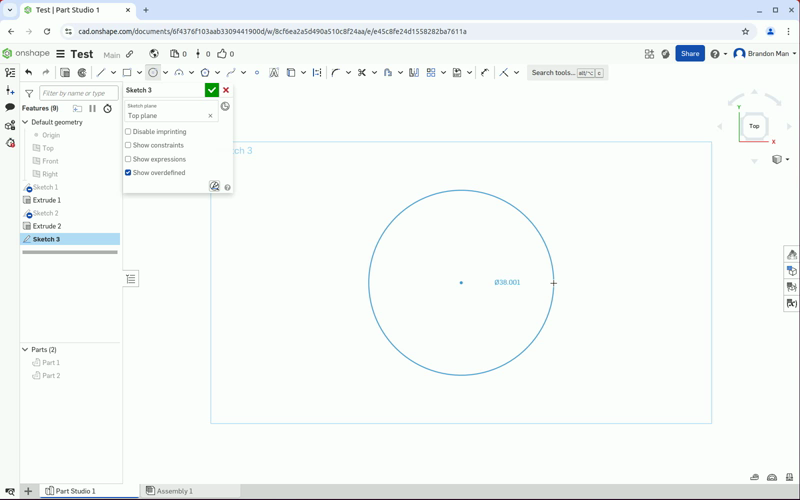
key(esc)
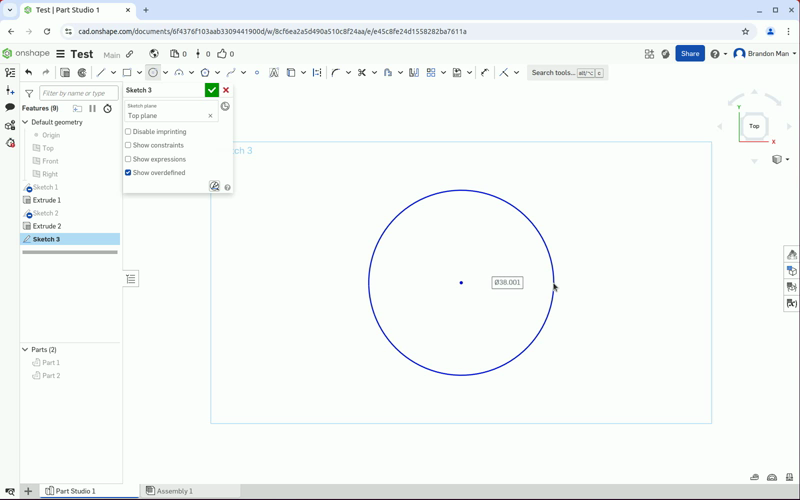
mouse_move(485, 342)
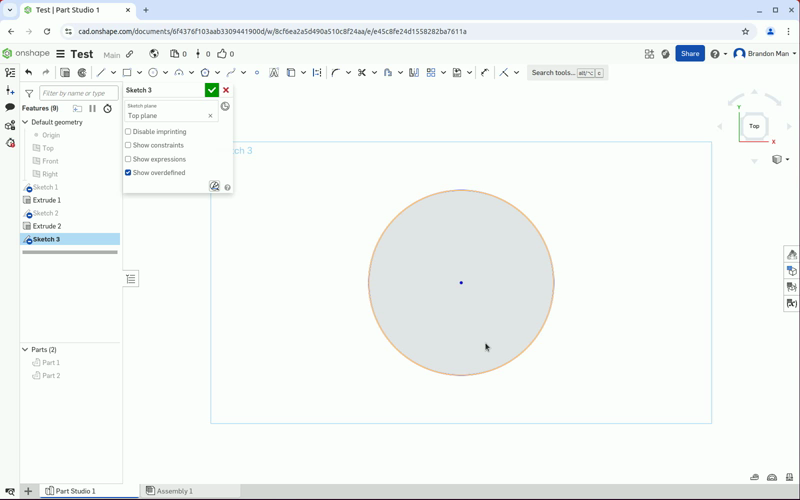
click(485, 342)
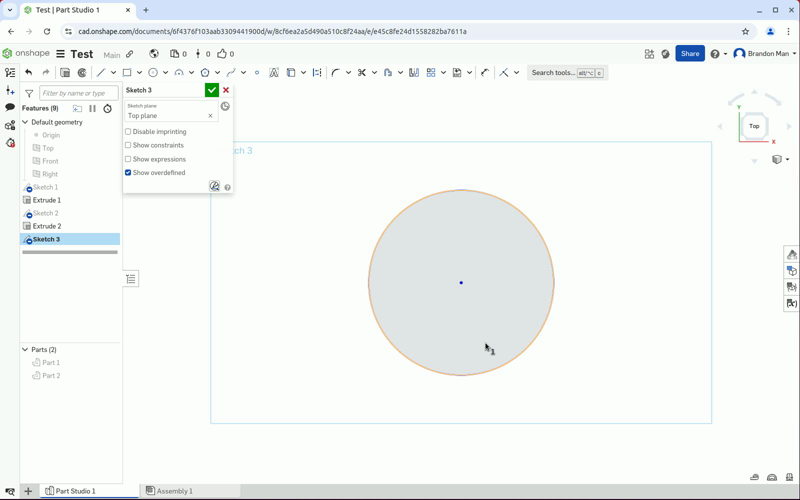
mouse_move(73, 352)
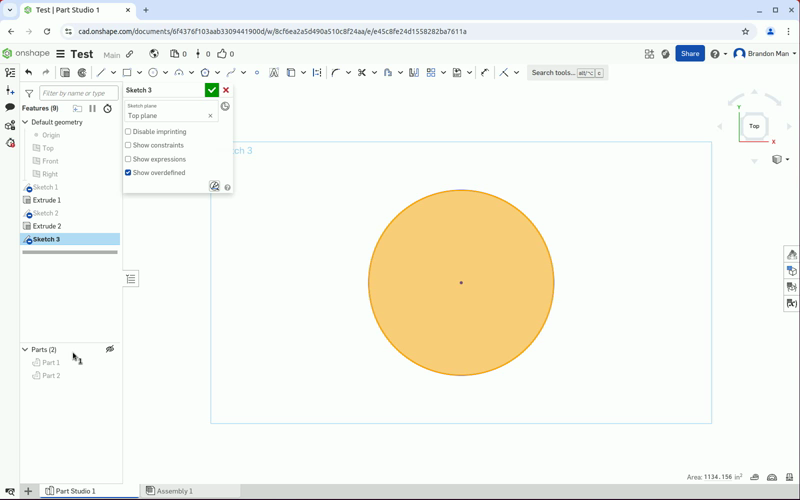
key(shift+y)
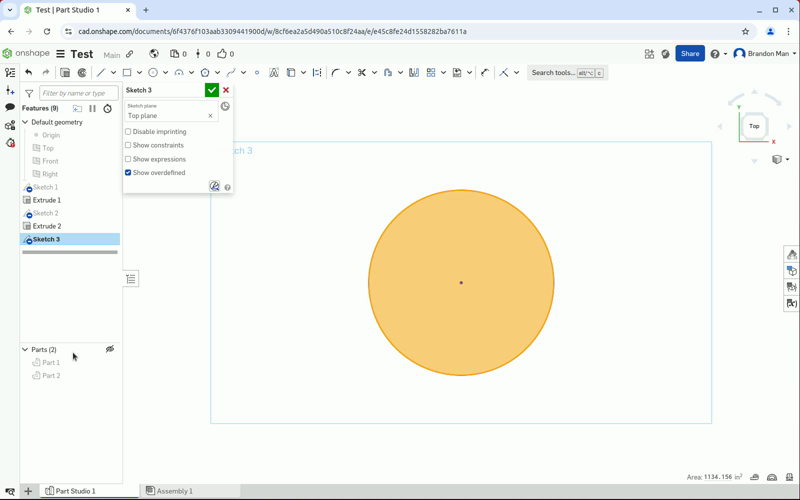
key(shift+e)
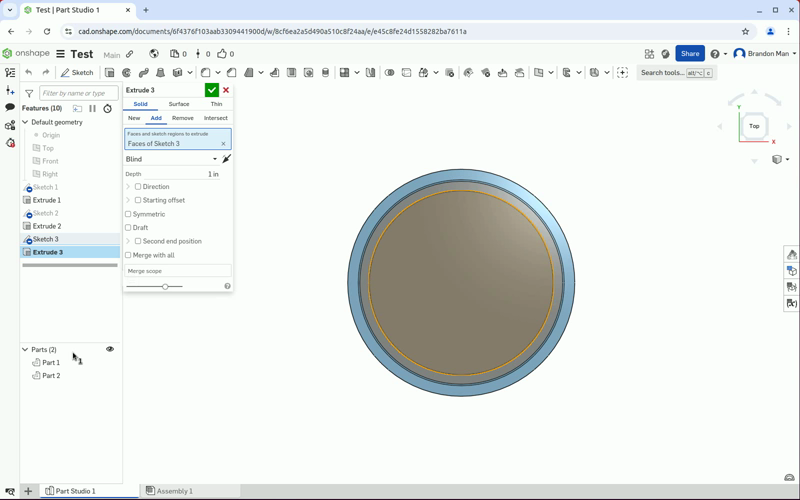
mouse_move(143, 106)
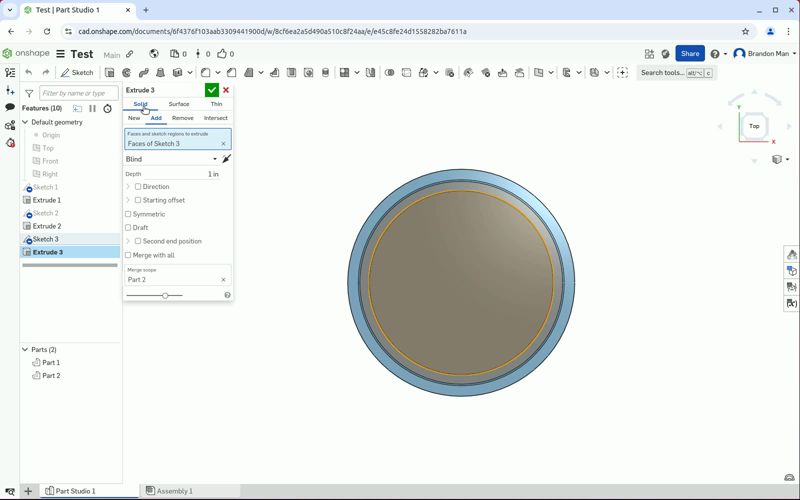
click(143, 106)
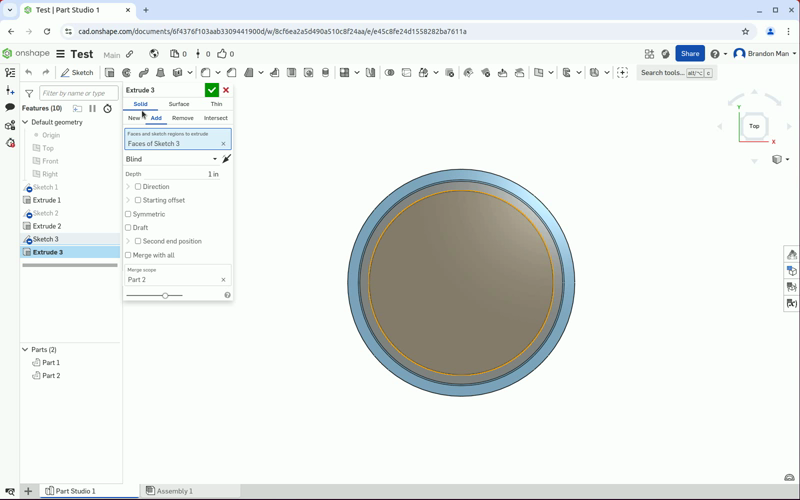
mouse_move(137, 120)
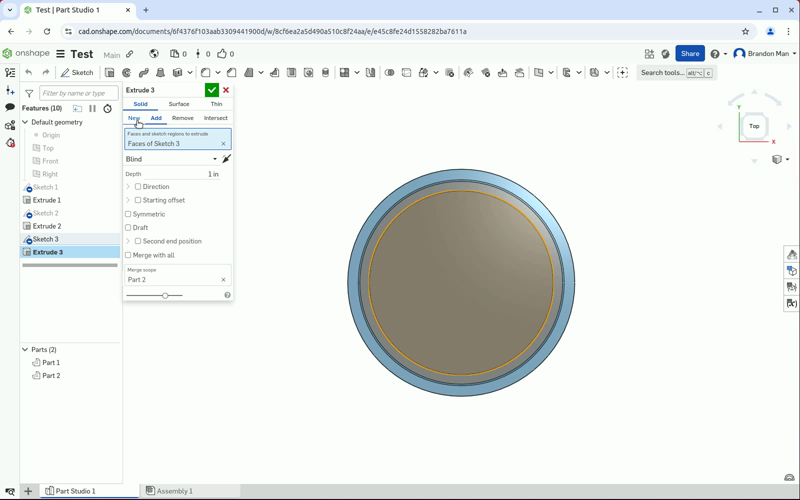
click(137, 120)
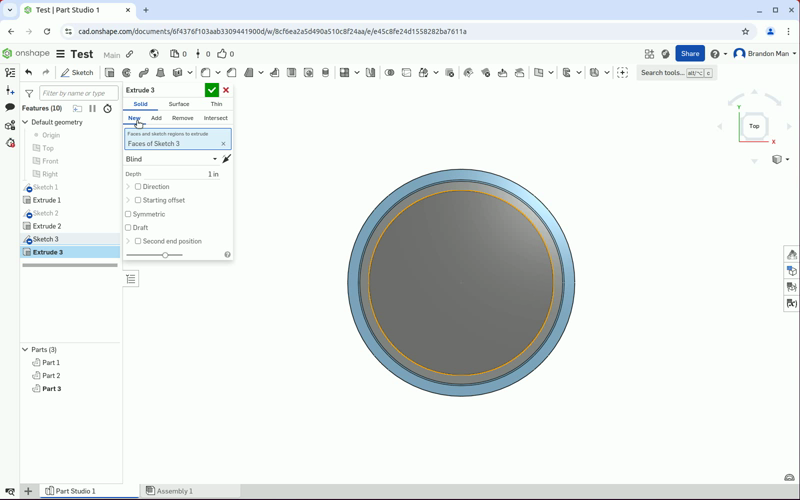
key(tab, 4)
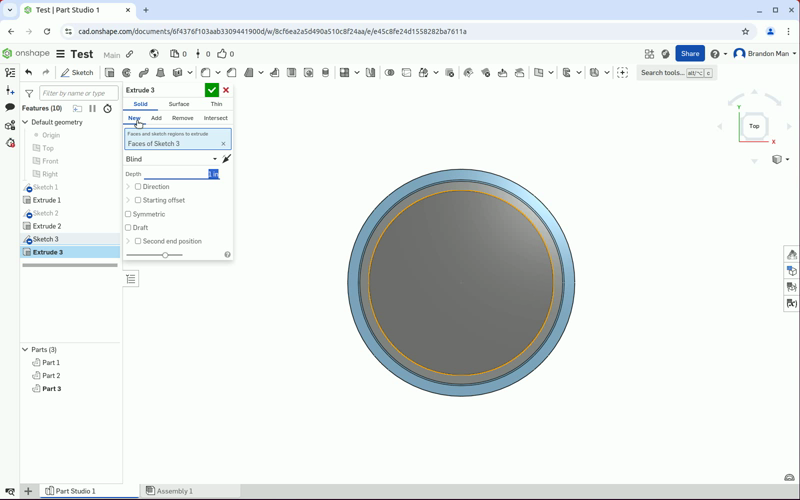
text(1.685)
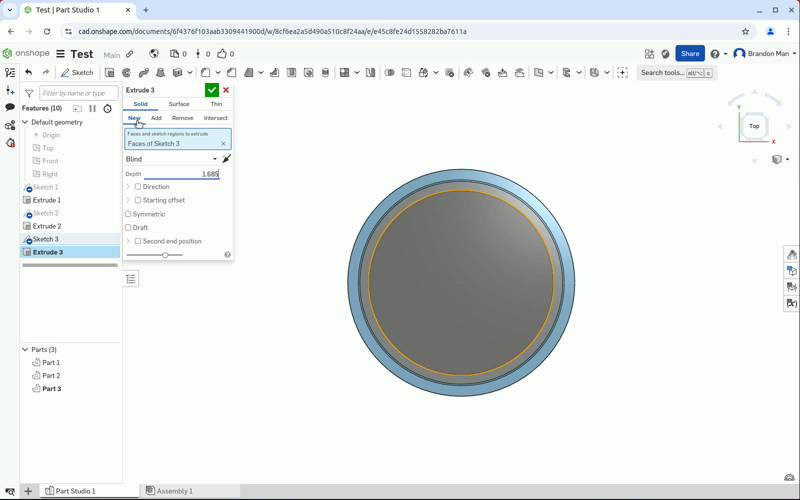
key(enter)
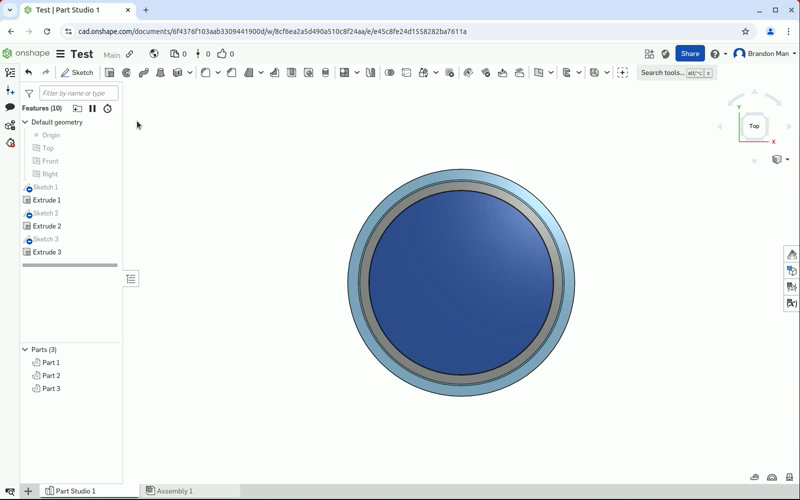
key(shift+h)
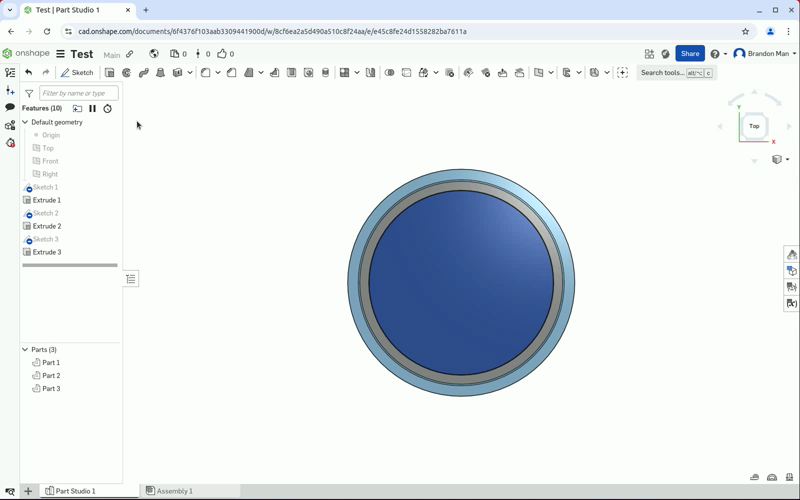
key(shift+h)
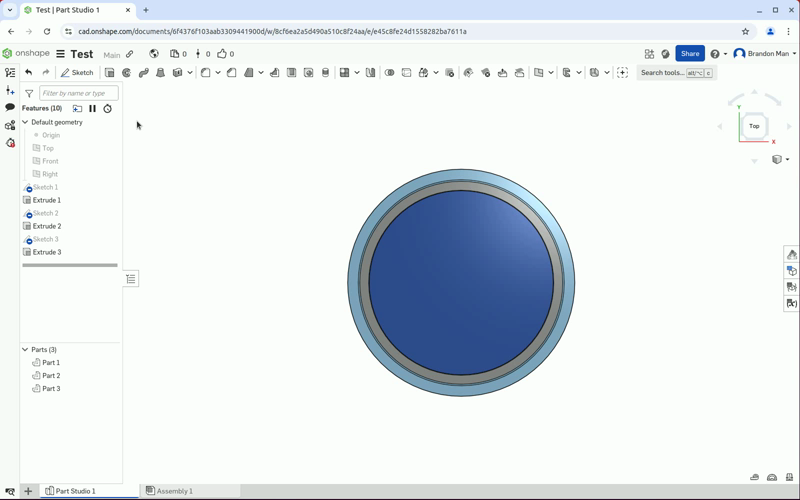
mouse_move(73, 189)
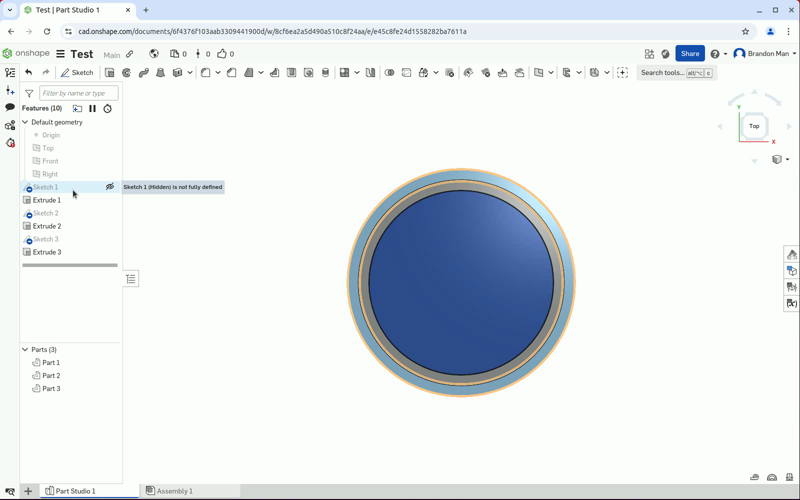
click(73, 189)
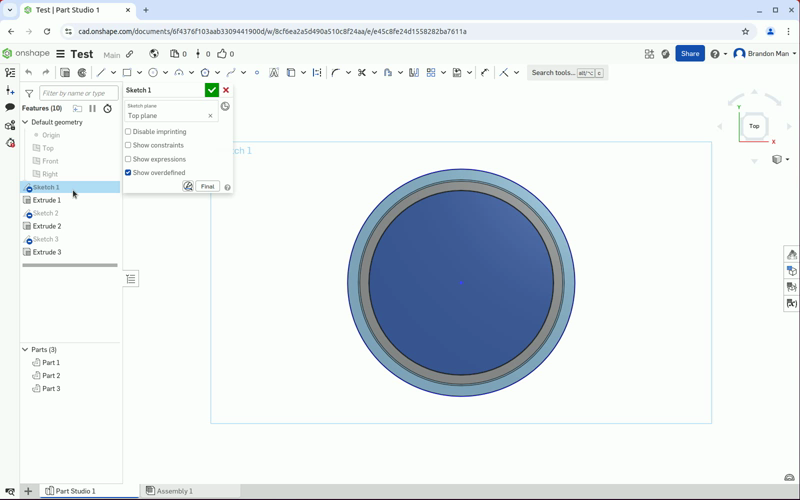
mouse_move(229, 92)
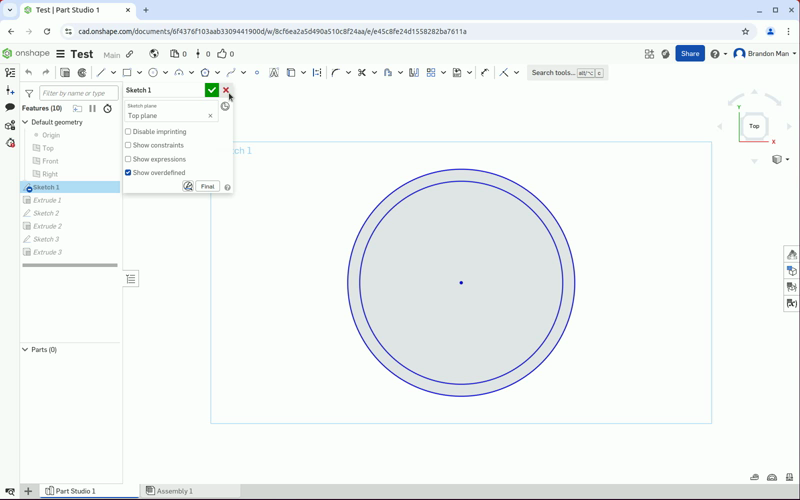
click(229, 92)
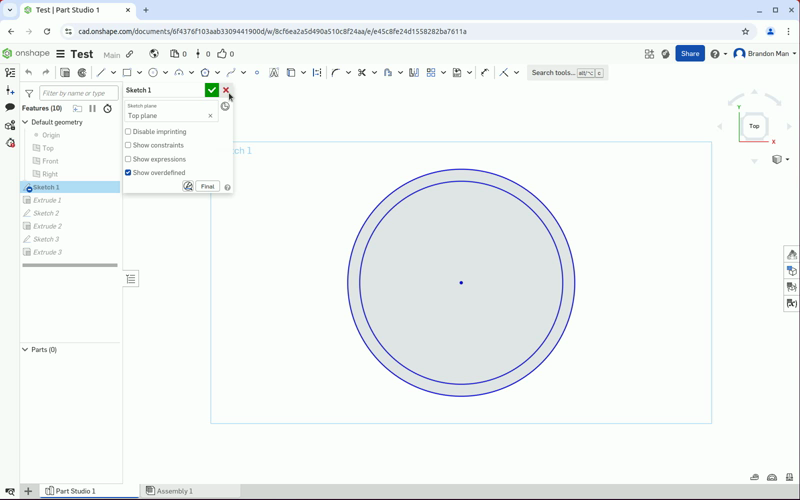
key(shift+s)
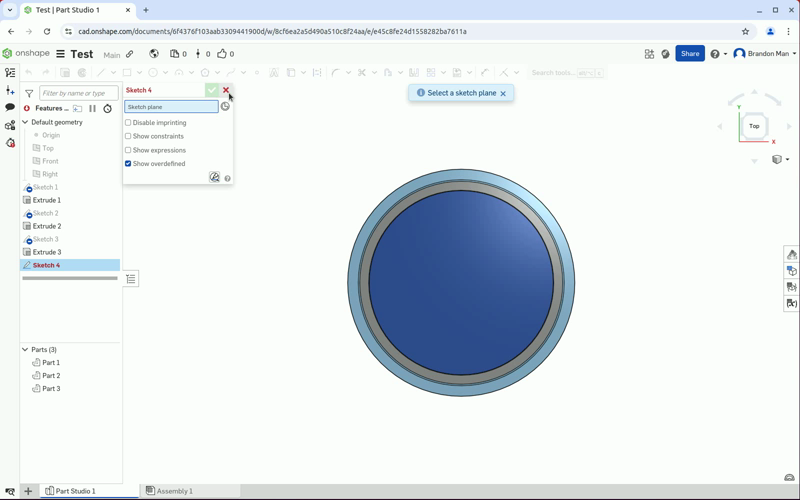
mouse_move(73, 150)
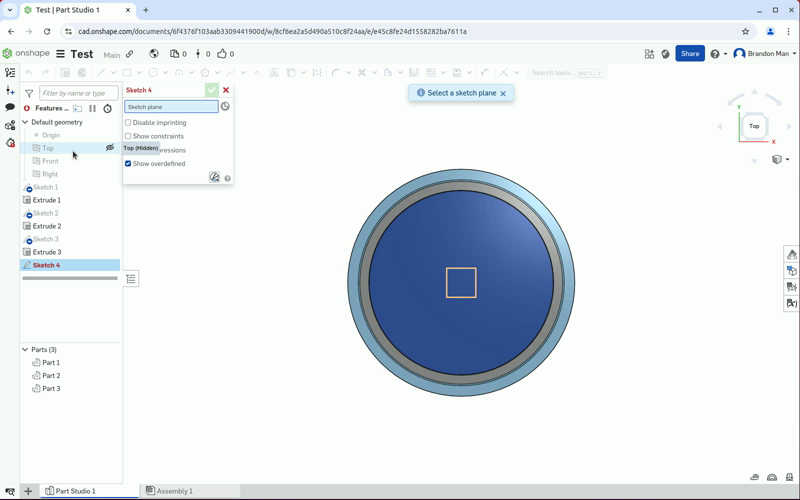
click(73, 150)
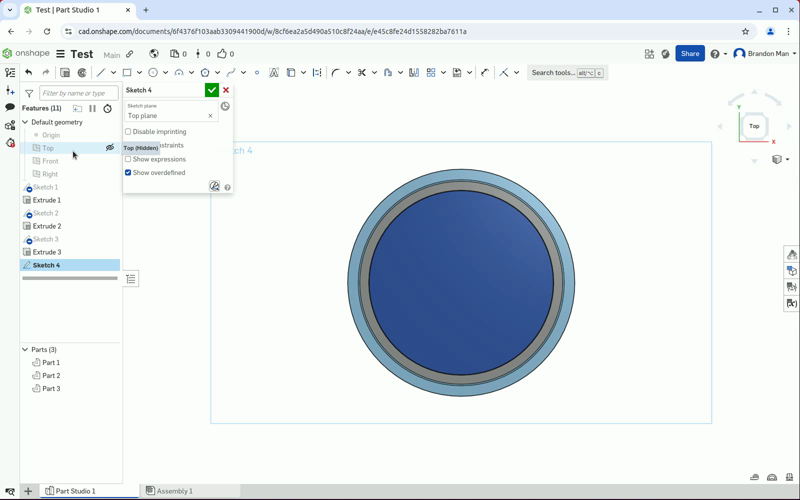
mouse_move(73, 352)
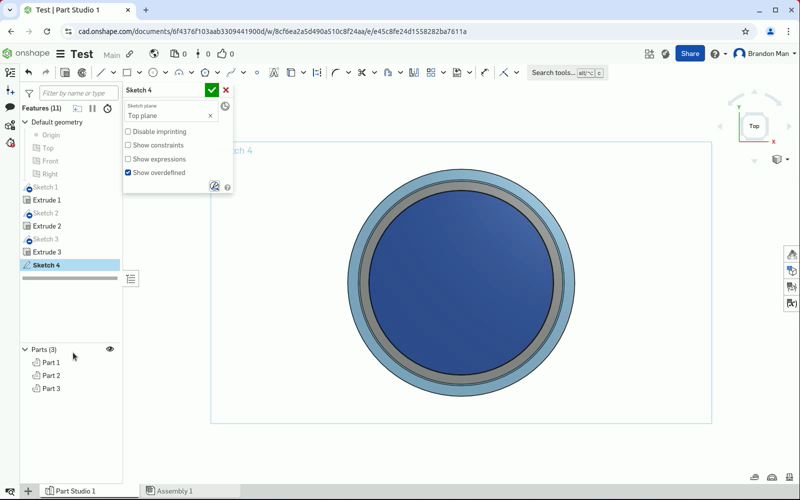
key(y)
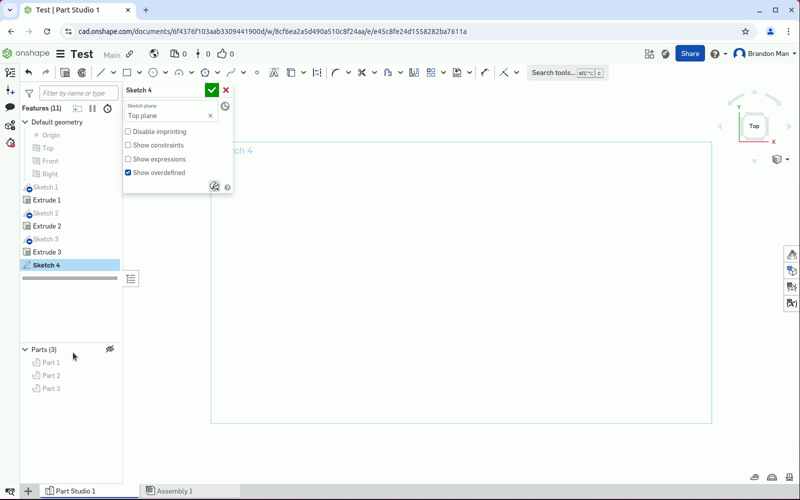
key(c)
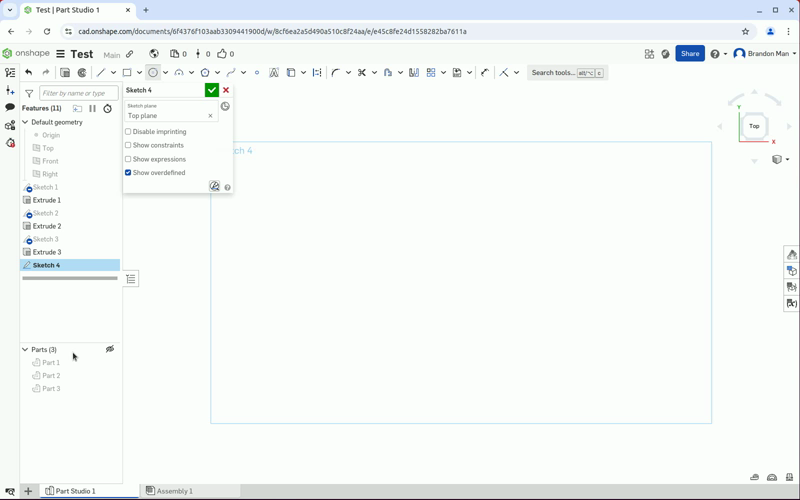
key_down(shift)
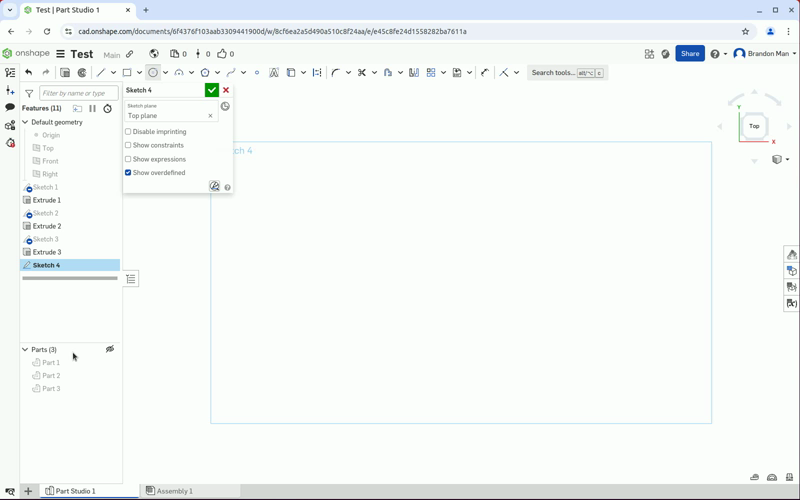
mouse_move(461, 282)
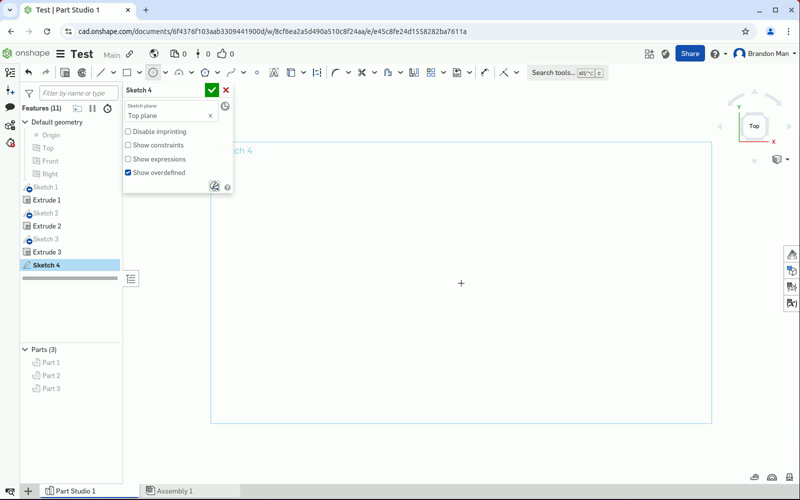
click(461, 282)
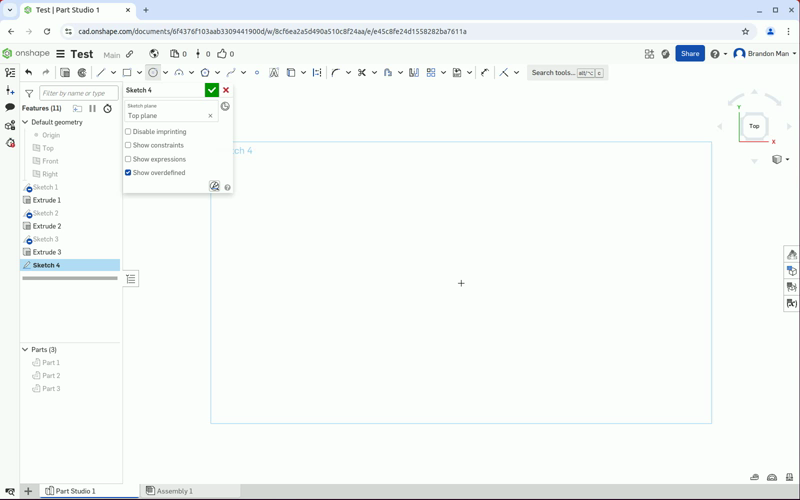
key_up(shift)
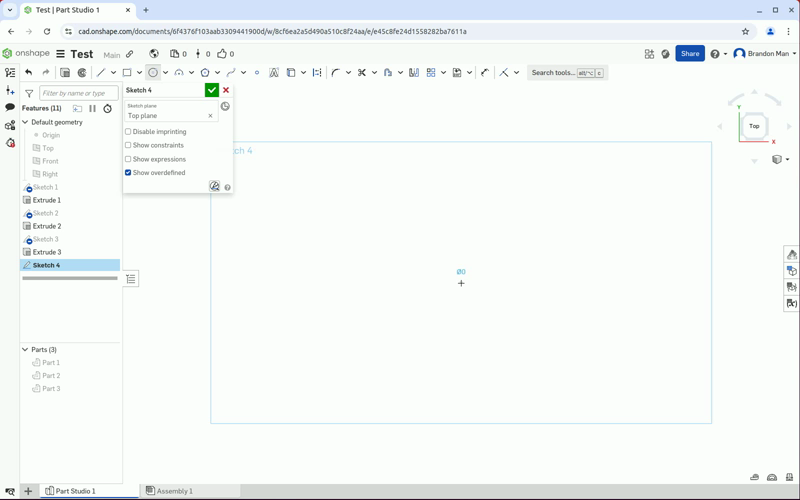
mouse_move(564, 282)
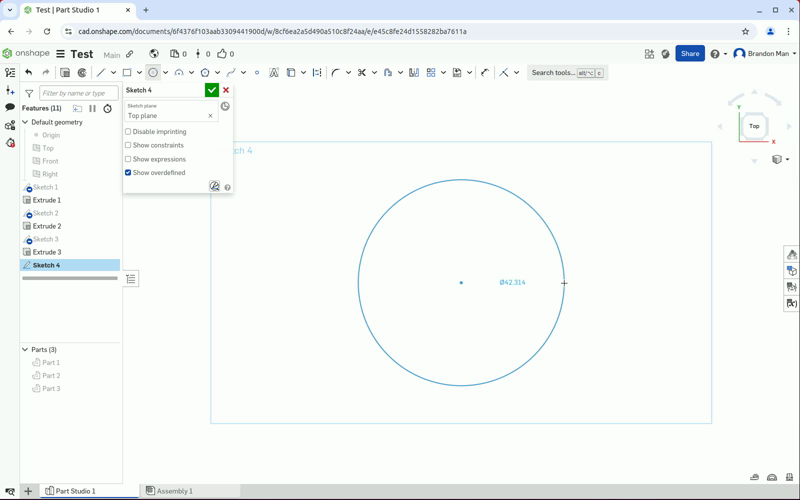
click(564, 282)
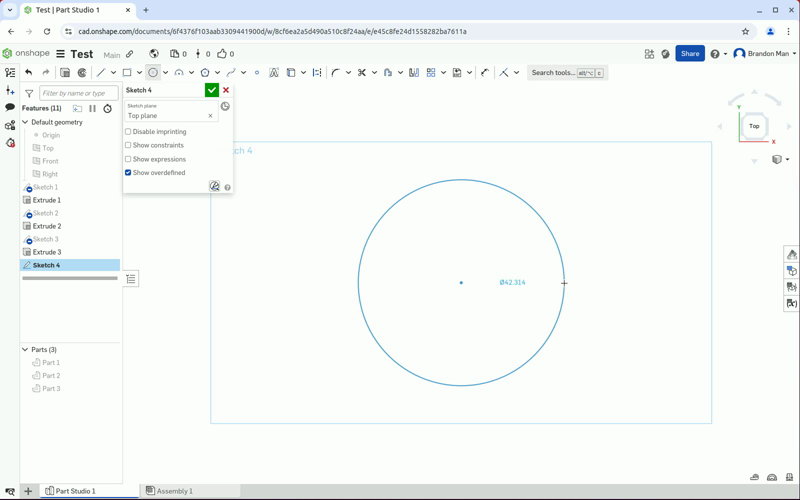
key(esc)
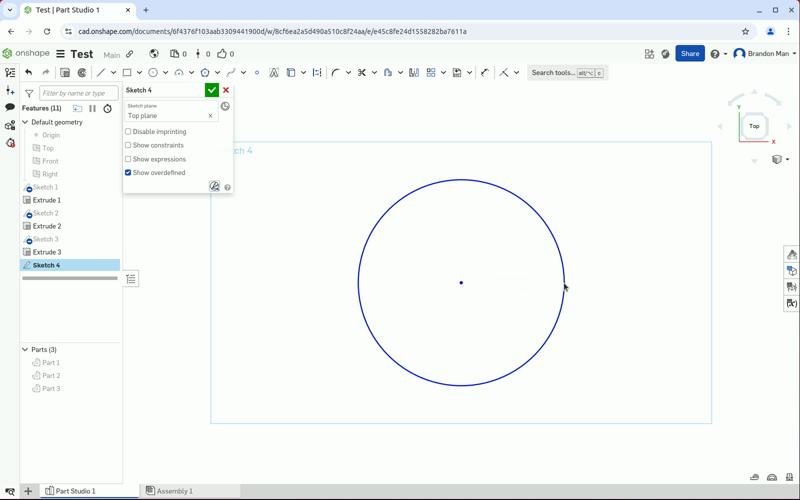
key(c)
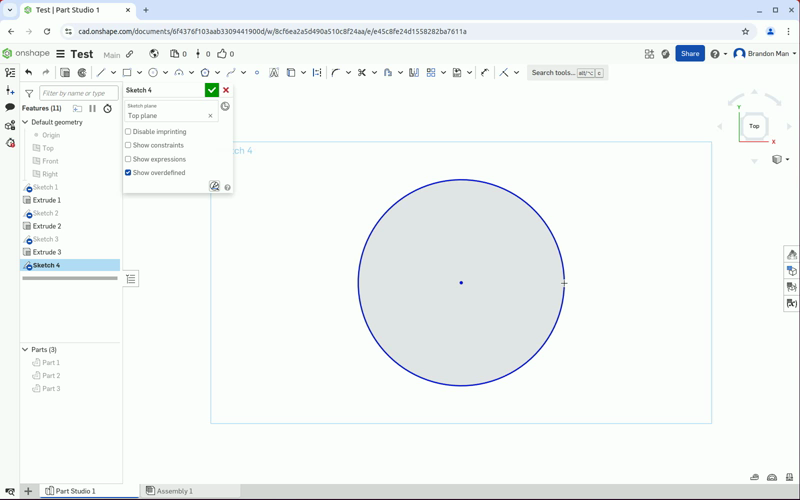
key_down(shift)
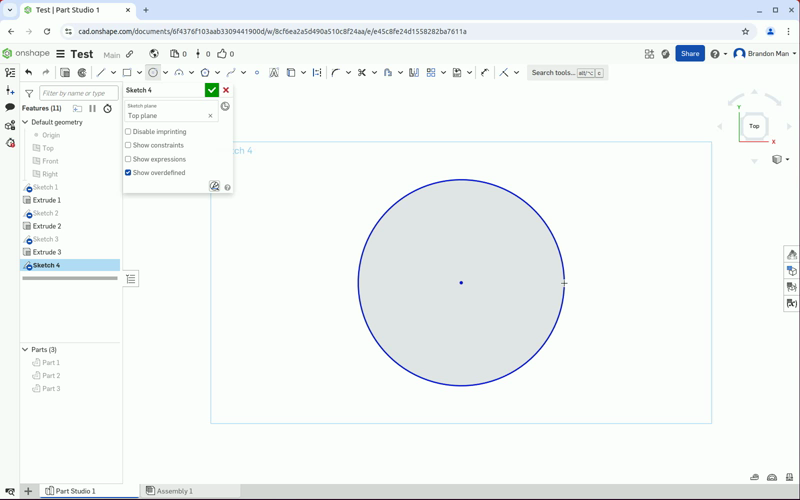
mouse_move(461, 282)
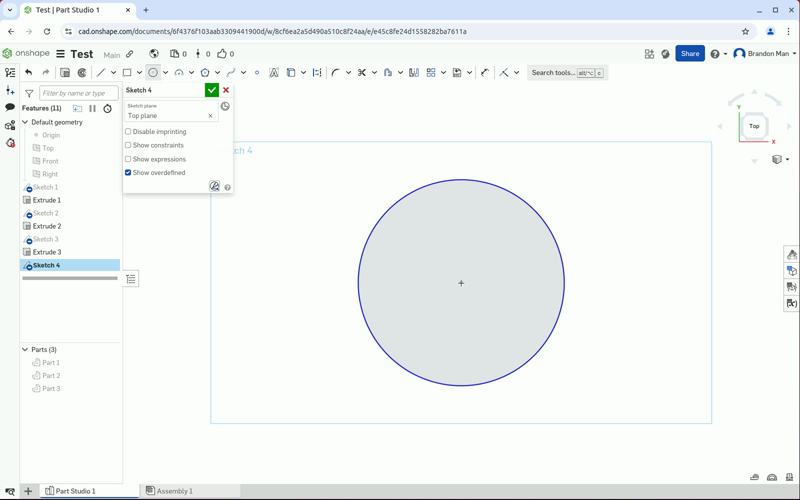
click(461, 282)
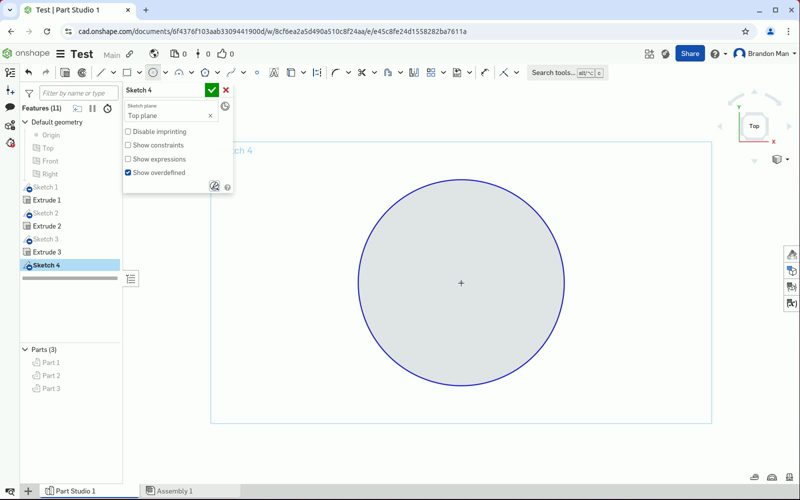
key_up(shift)
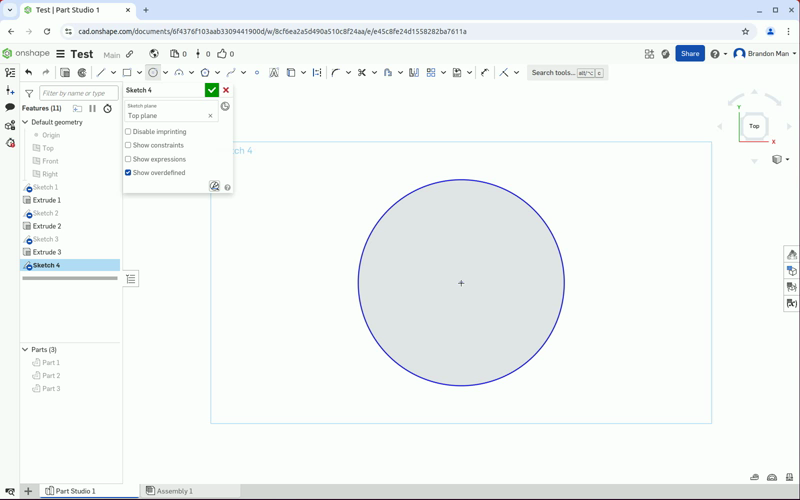
mouse_move(553, 282)
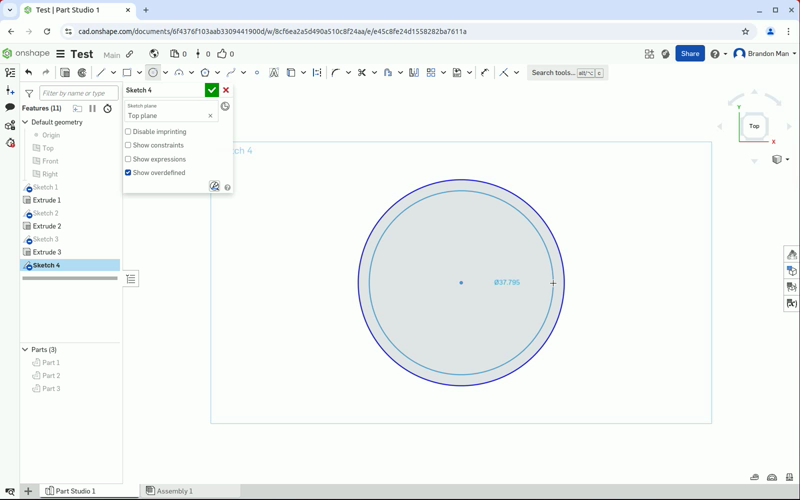
click(553, 282)
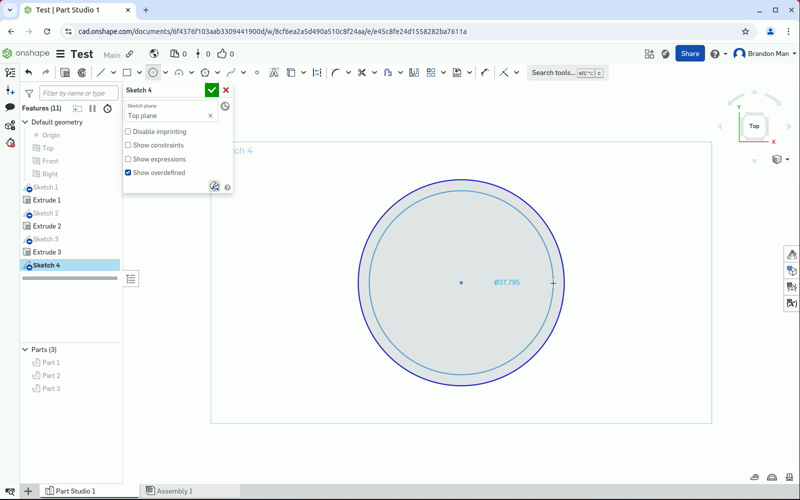
key(esc)
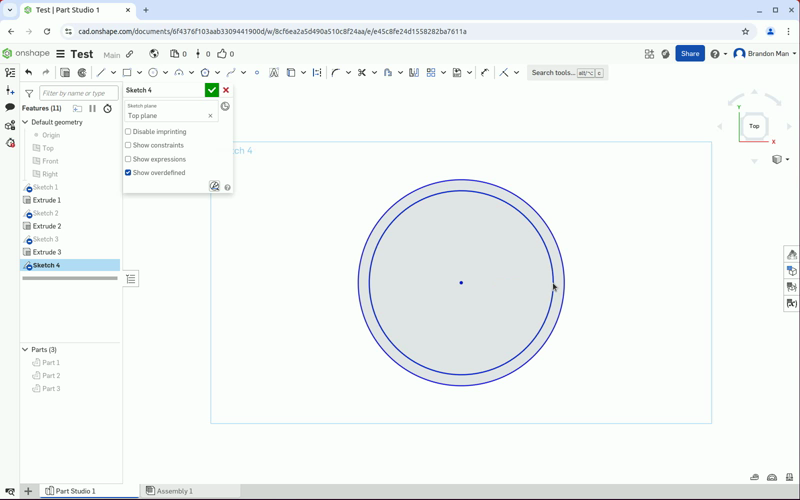
mouse_move(502, 195)
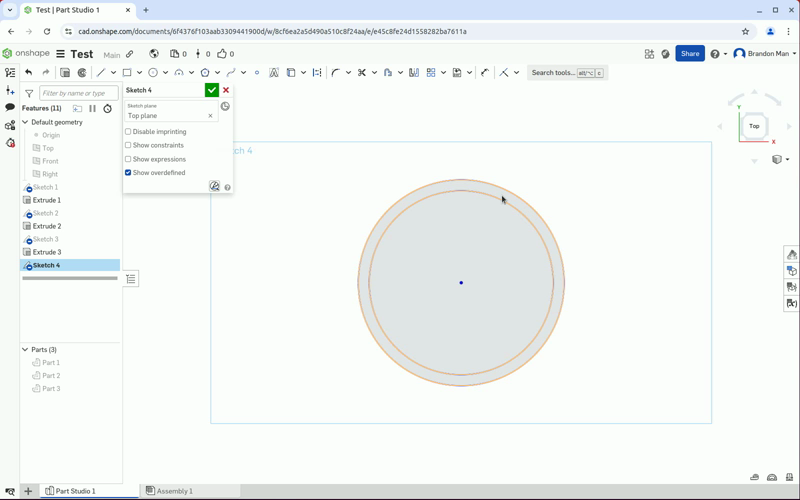
click(502, 195)
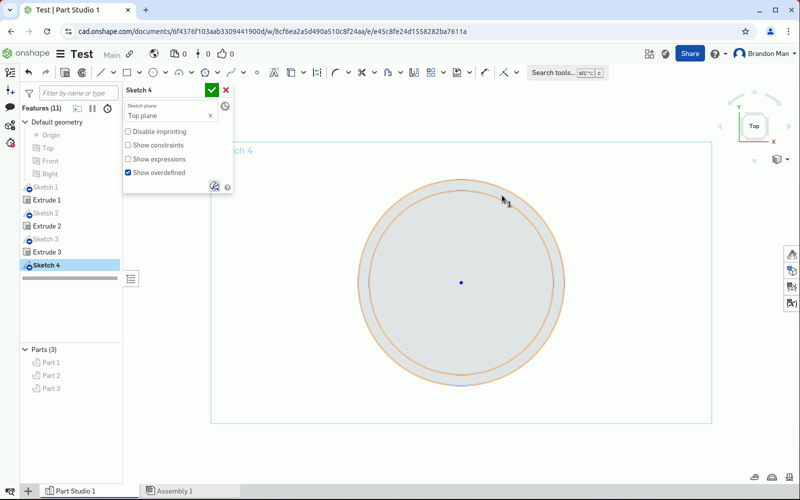
mouse_move(73, 352)
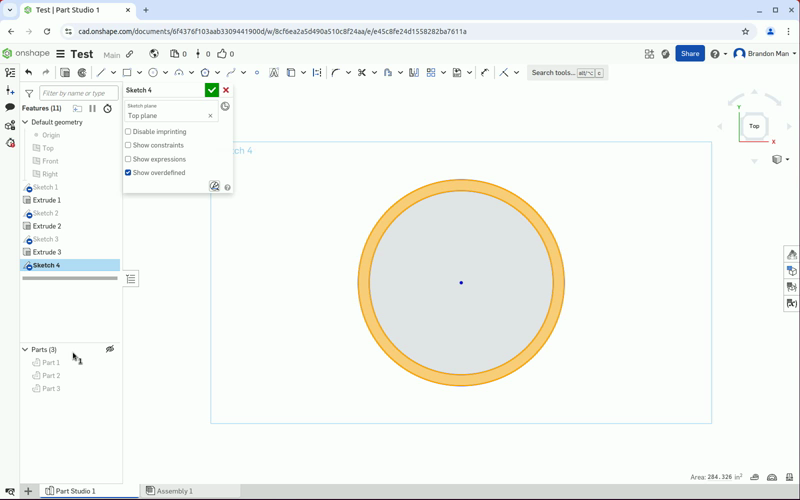
key(shift+y)
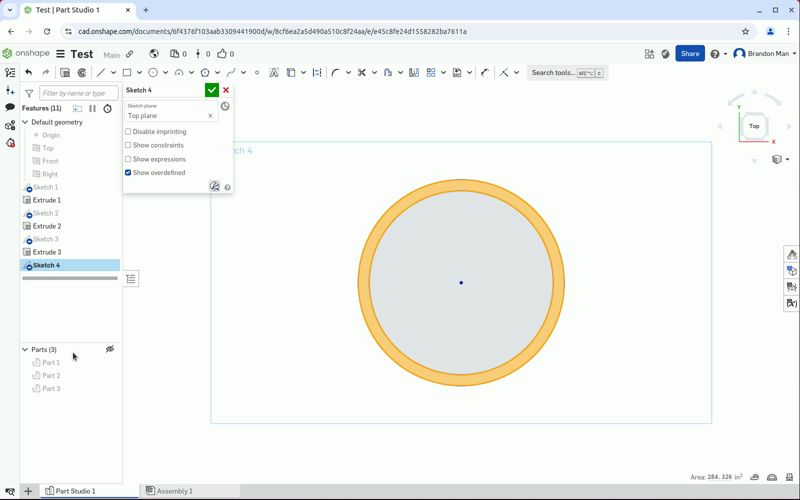
key(shift+e)
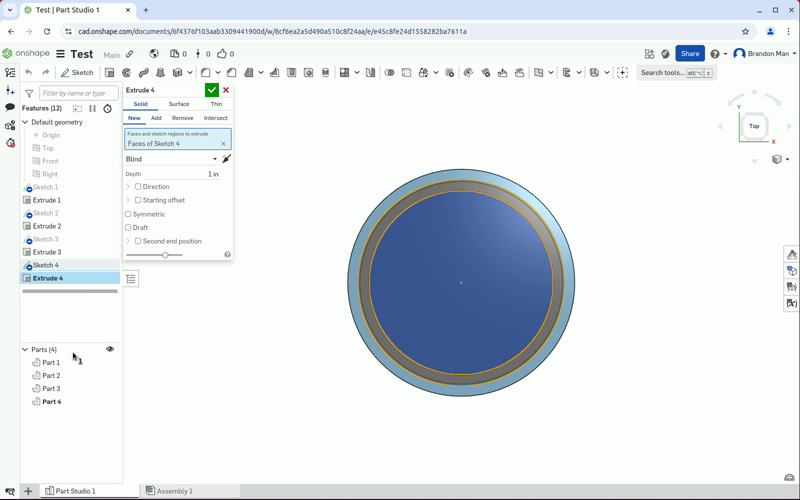
mouse_move(143, 106)
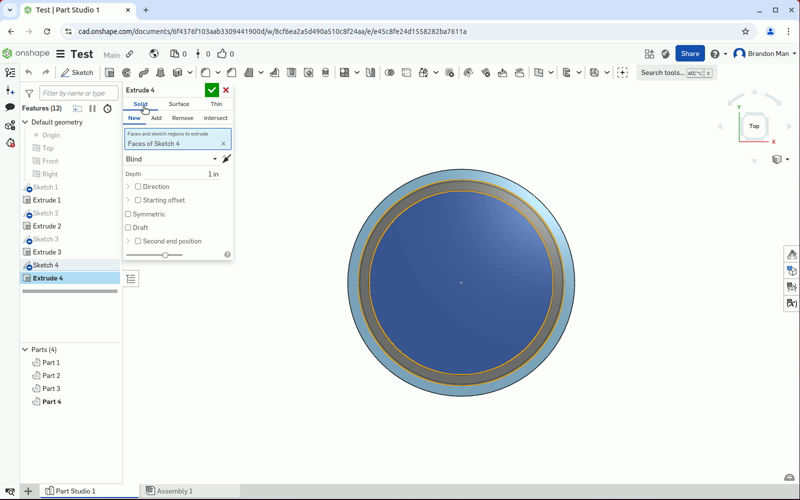
click(143, 106)
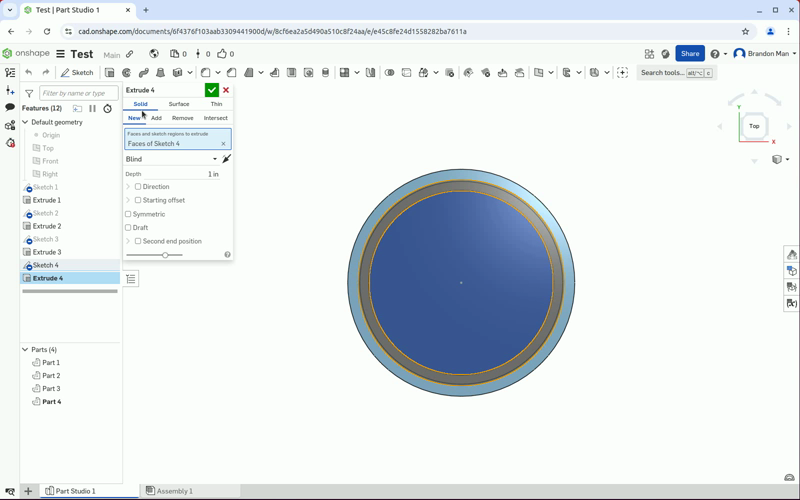
mouse_move(137, 120)
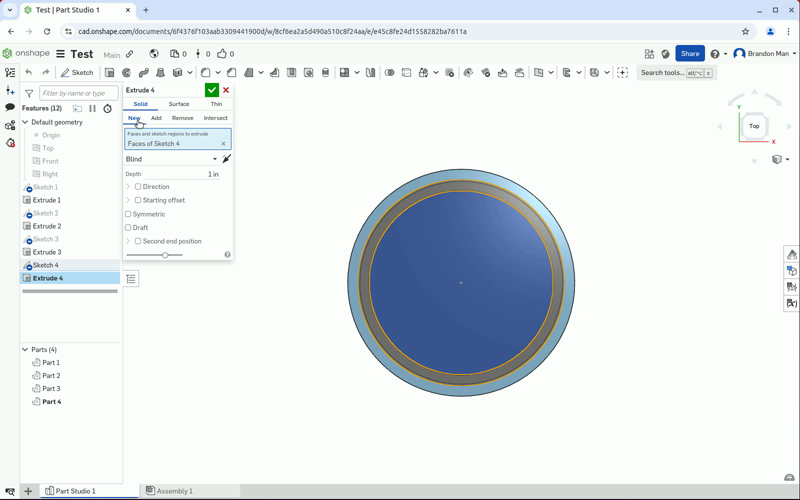
click(137, 120)
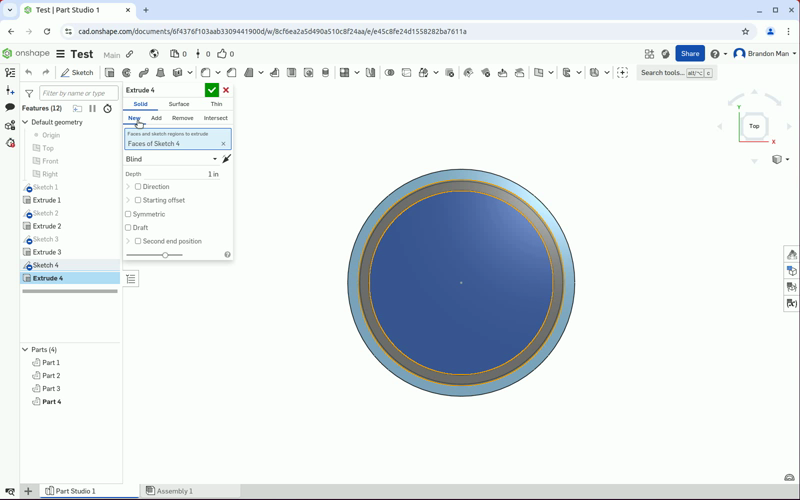
key(tab, 4)
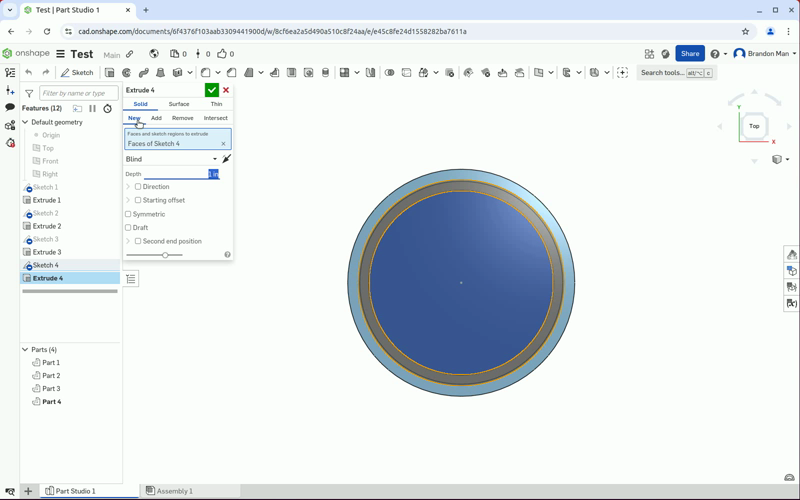
text(10.832)
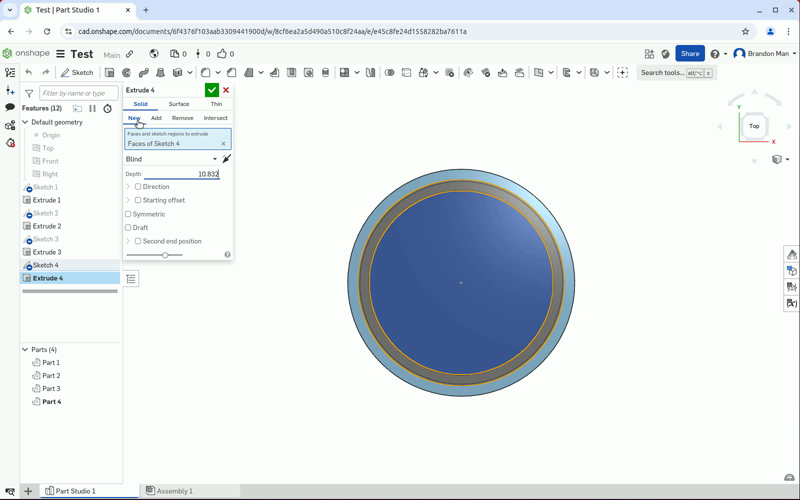
key(enter)
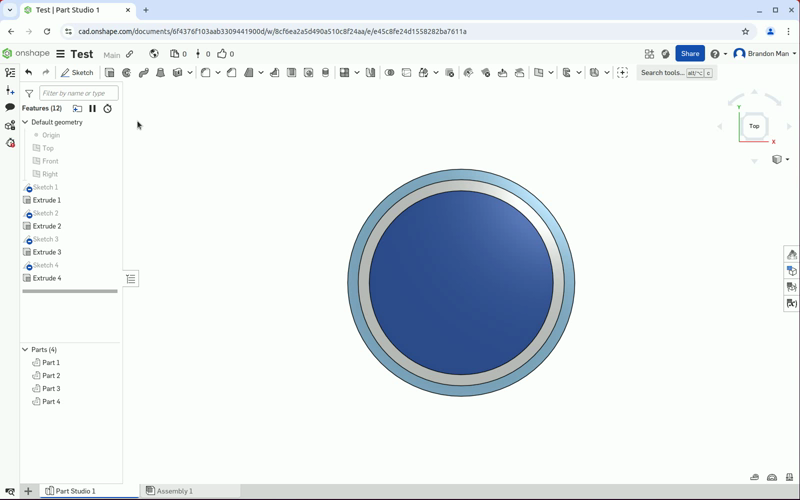
key(shift+h)
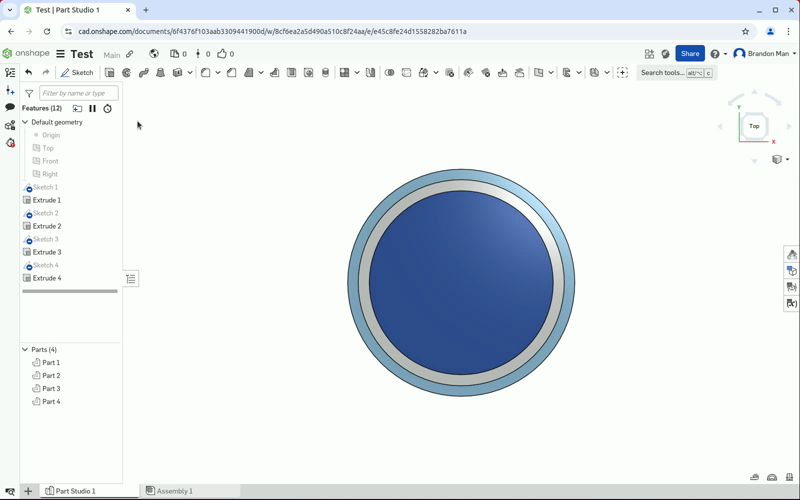
key(shift+h)
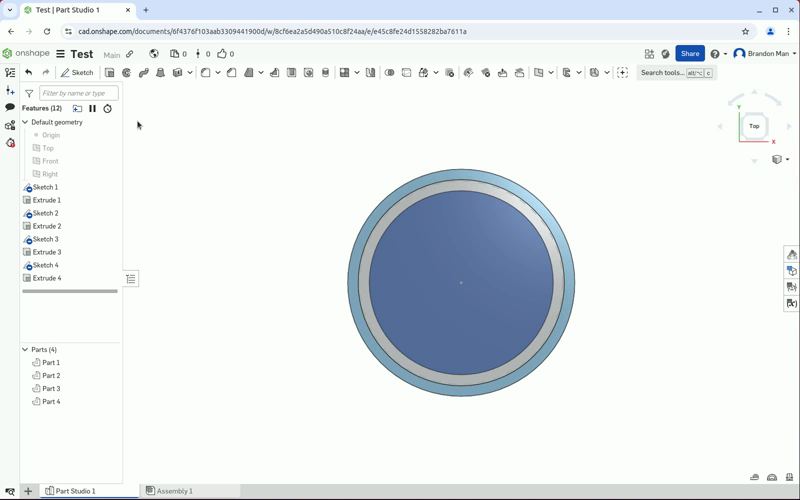
key(shift+7)
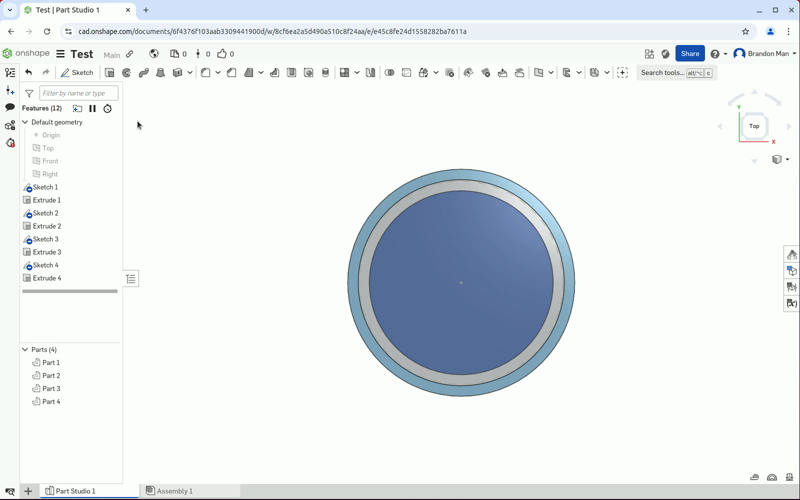
key(up, 3)
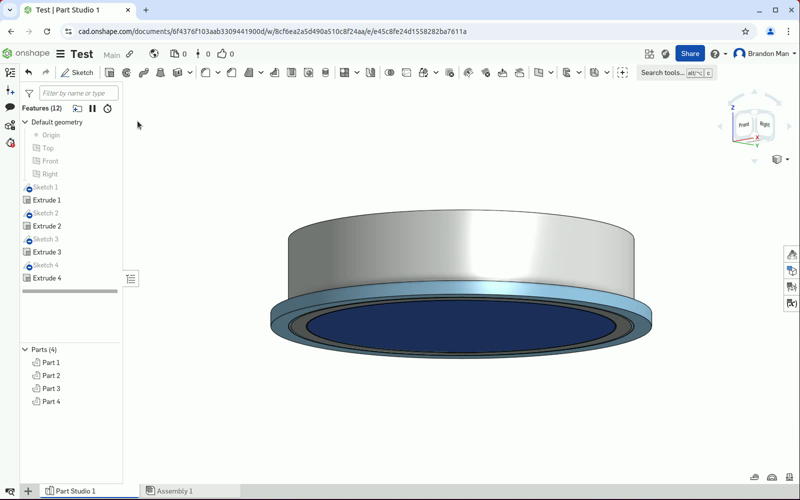
key(left, 3)
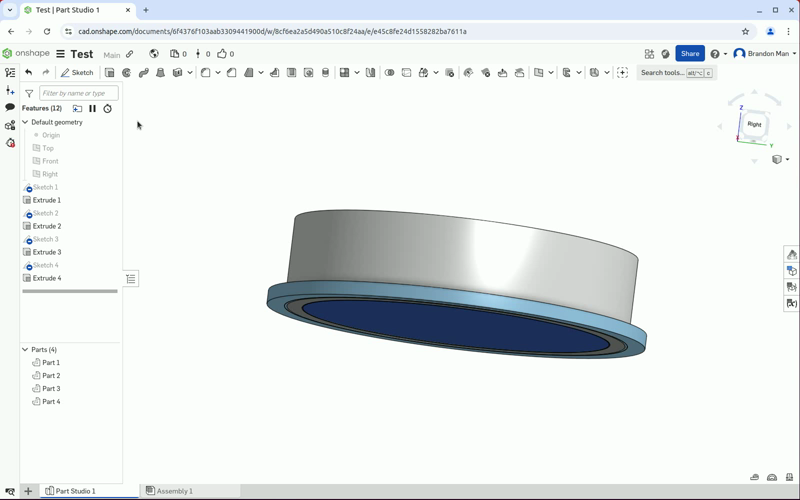
key(right, 3)
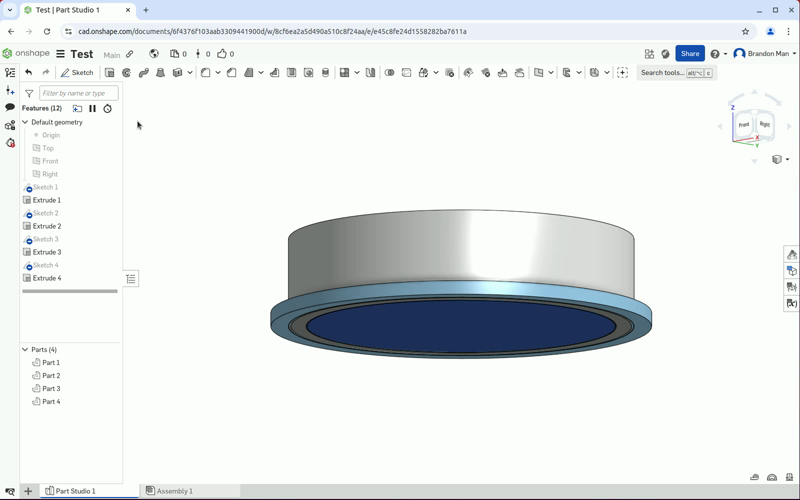
key(down, 3)
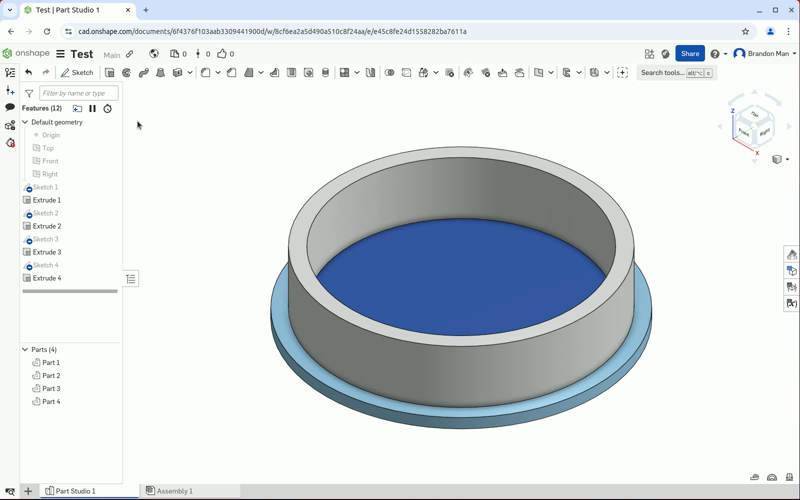
mouse_move(73, 189)
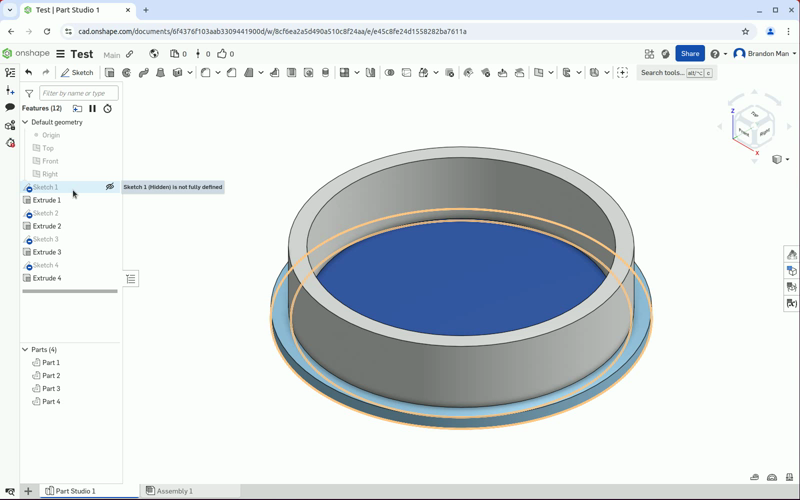
click(73, 189)